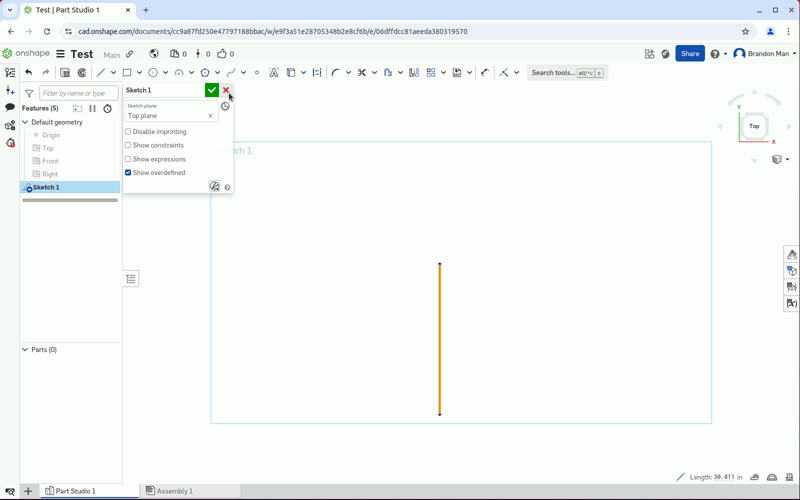
key(shift+h)
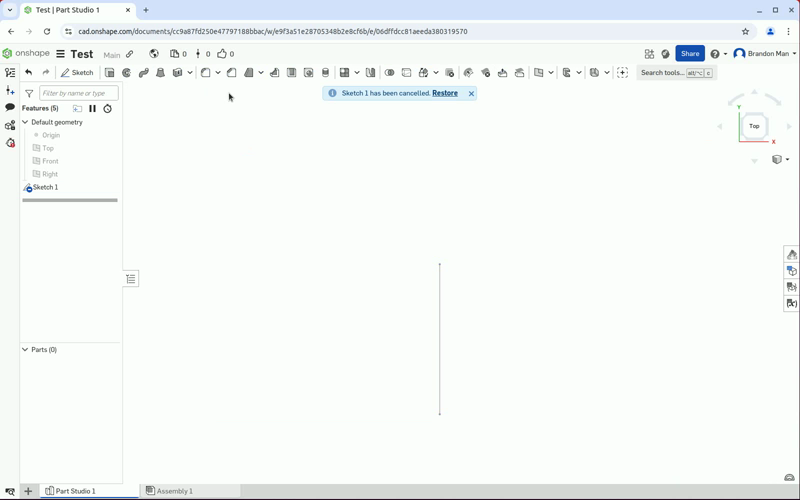
mouse_move(73, 352)
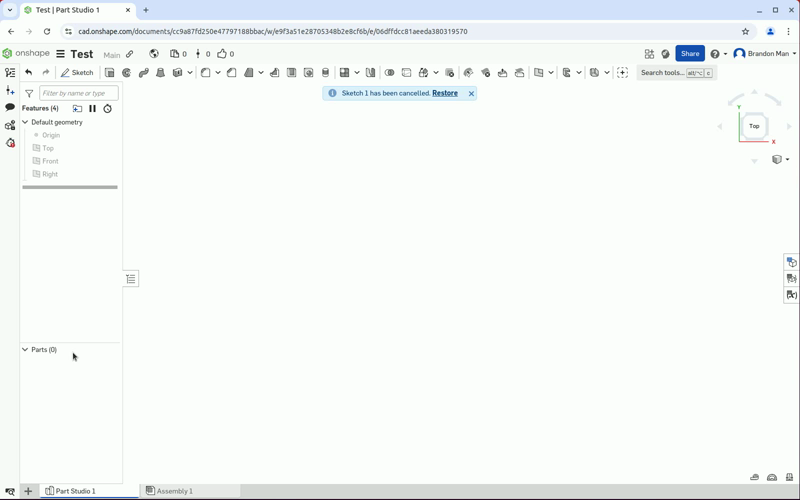
key(y)
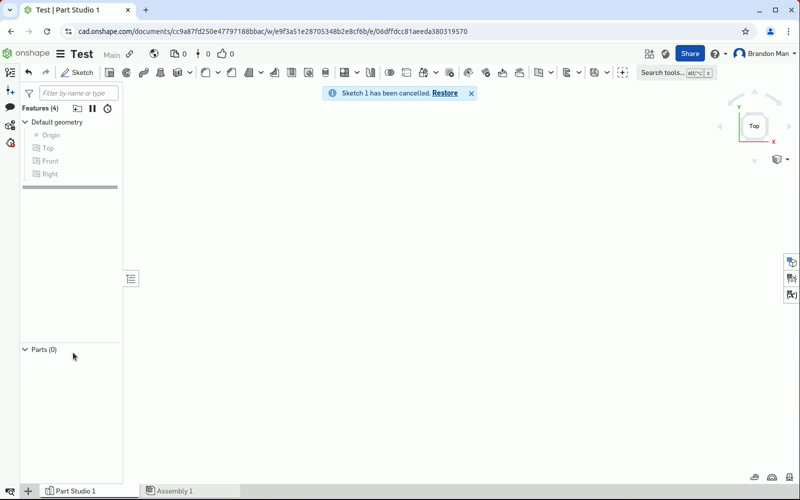
key(shift+p)
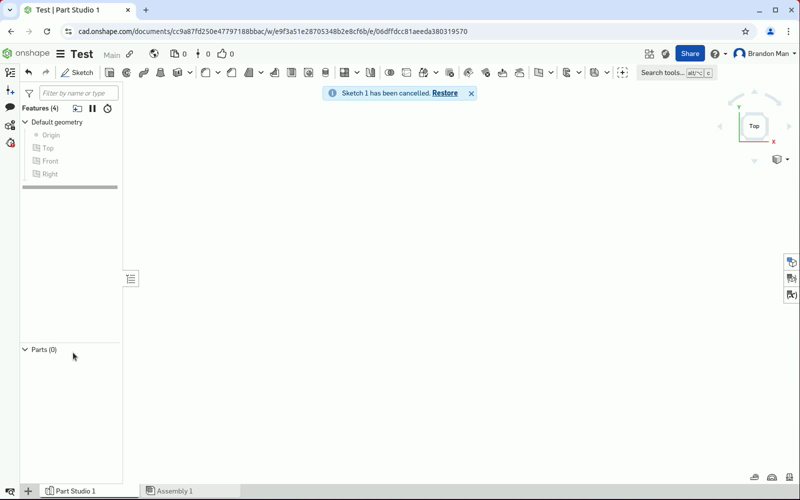
key(space)
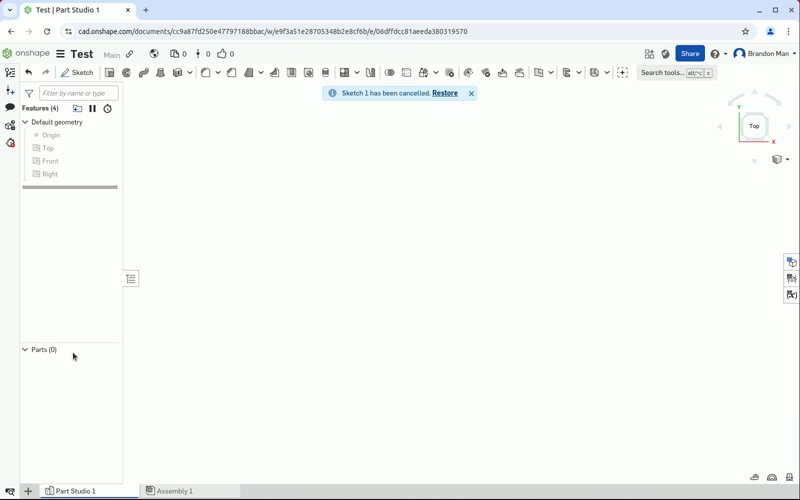
key_down(shift)
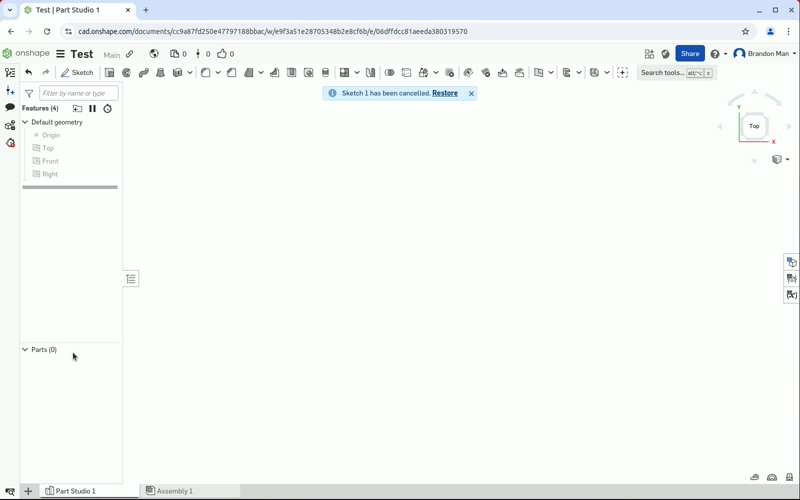
key(up)
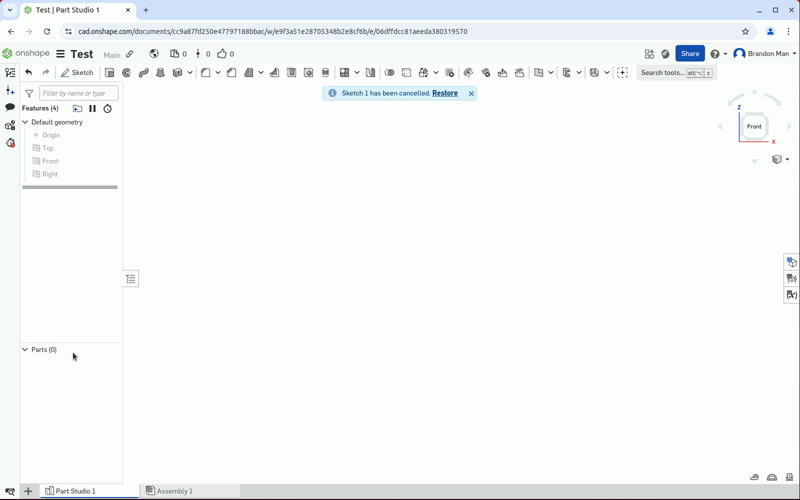
key_up(shift)
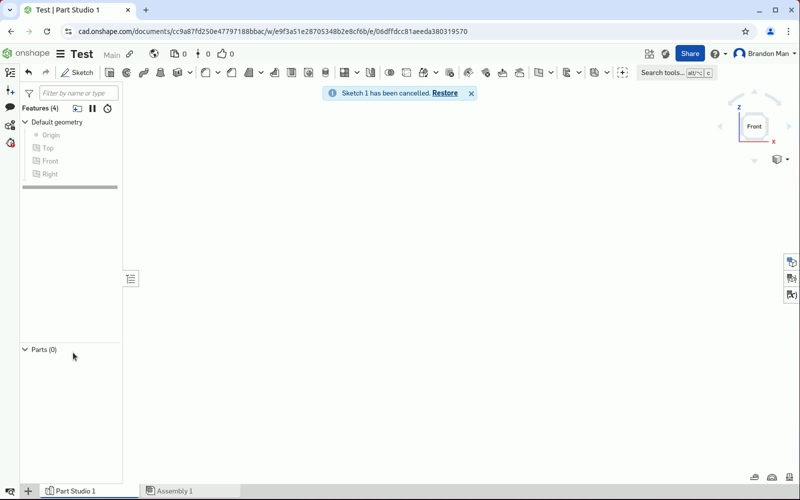
mouse_move(73, 352)
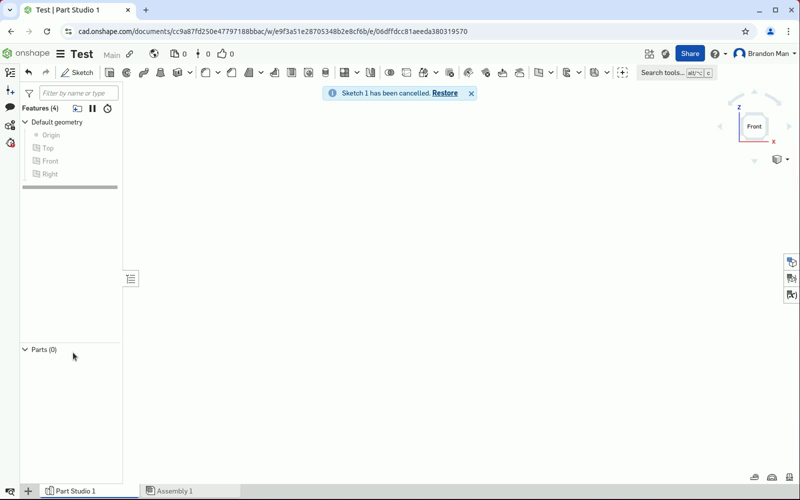
key(shift+y)
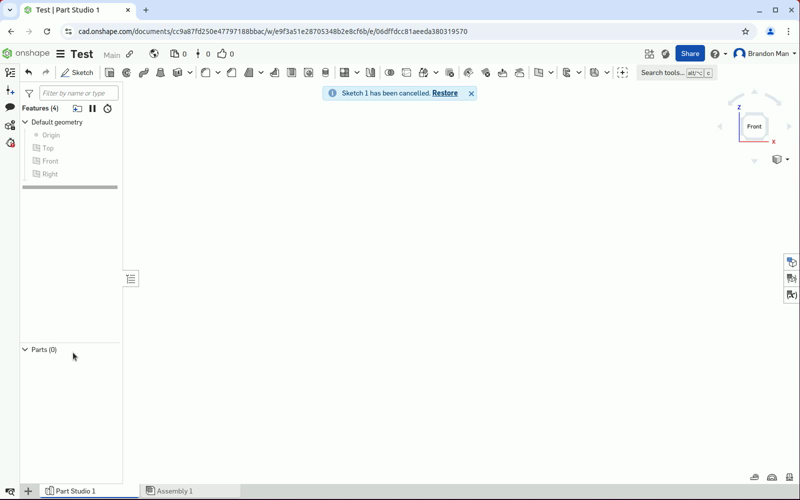
key(shift+s)
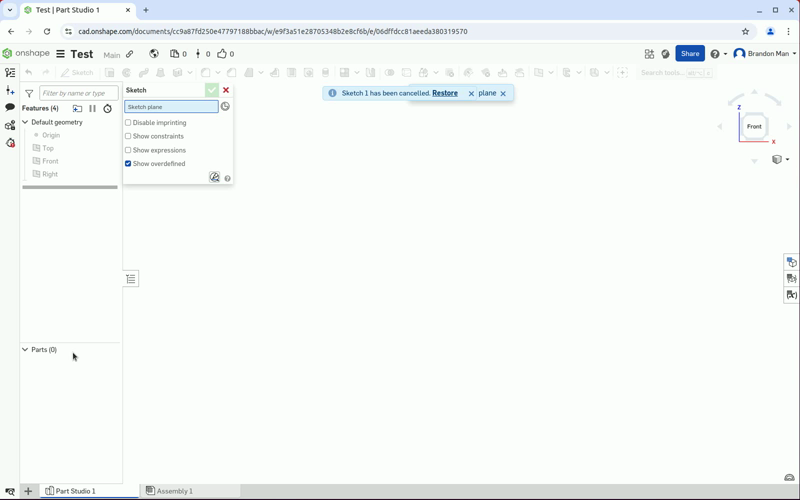
mouse_move(73, 163)
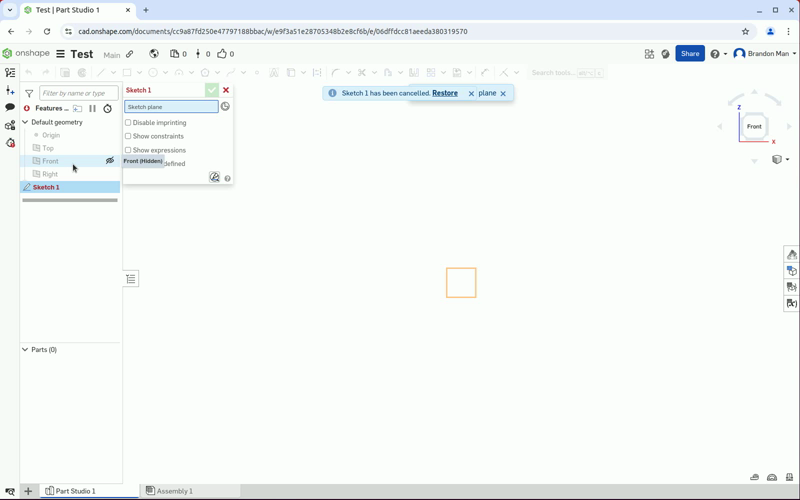
click(73, 163)
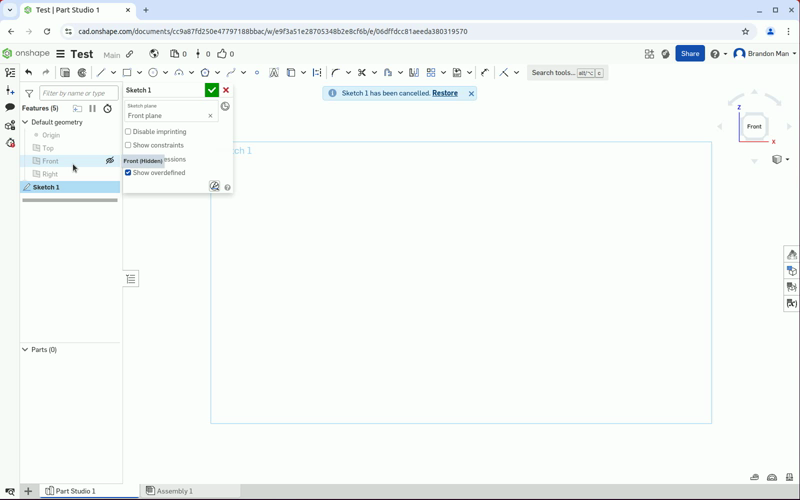
mouse_move(73, 352)
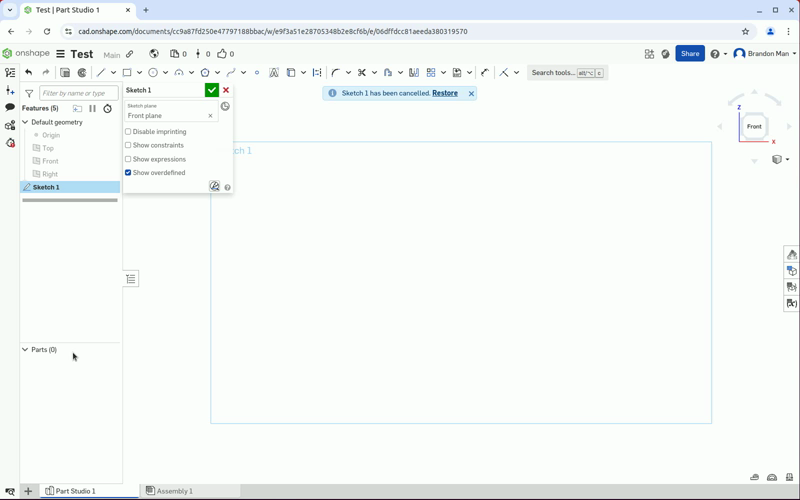
key(y)
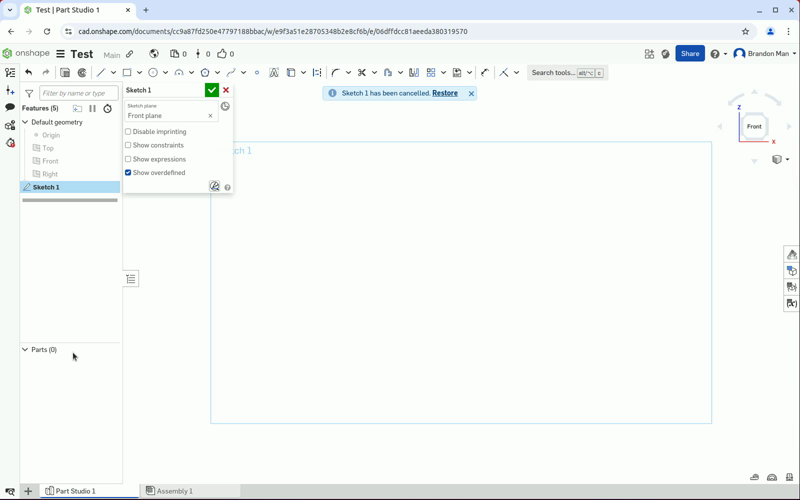
key(c)
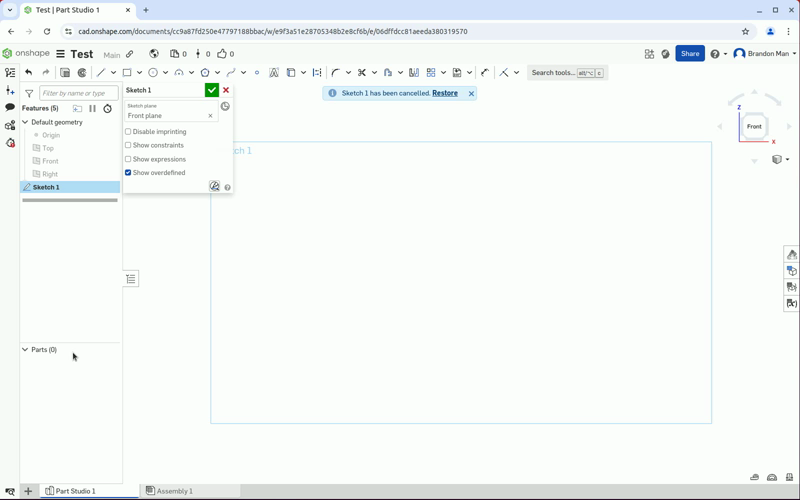
key_down(shift)
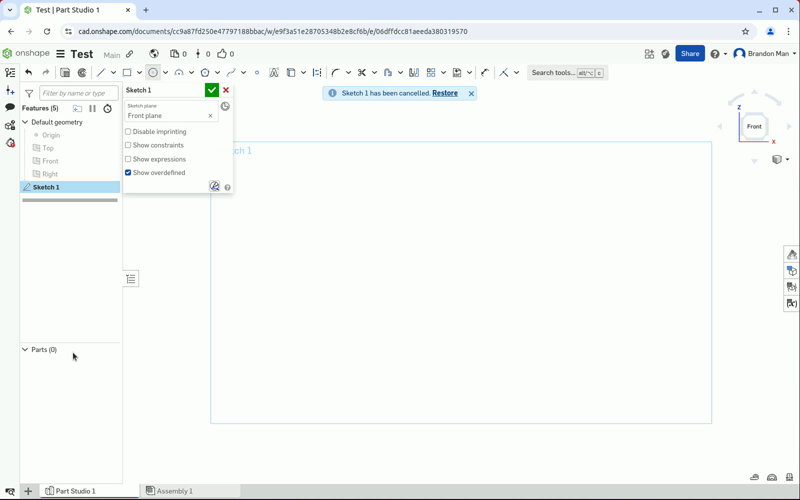
mouse_move(461, 282)
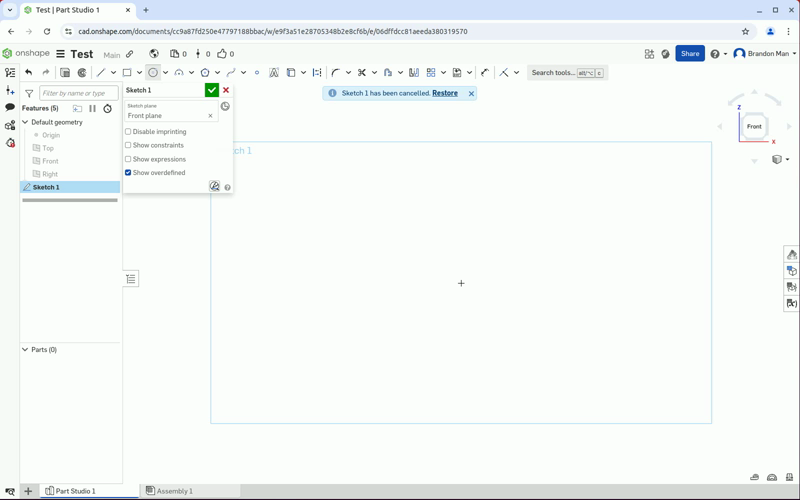
click(461, 282)
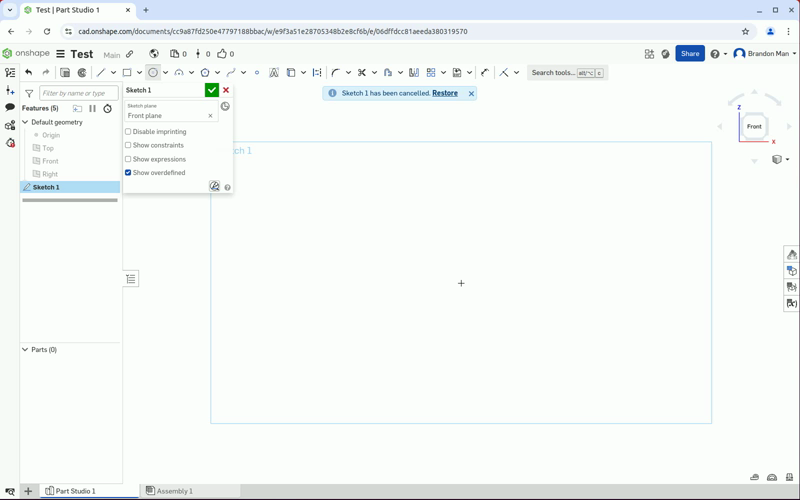
key_up(shift)
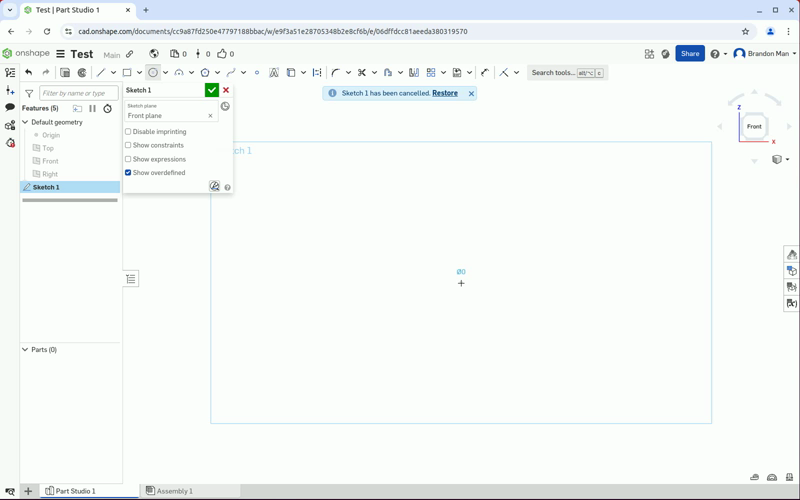
mouse_move(484, 282)
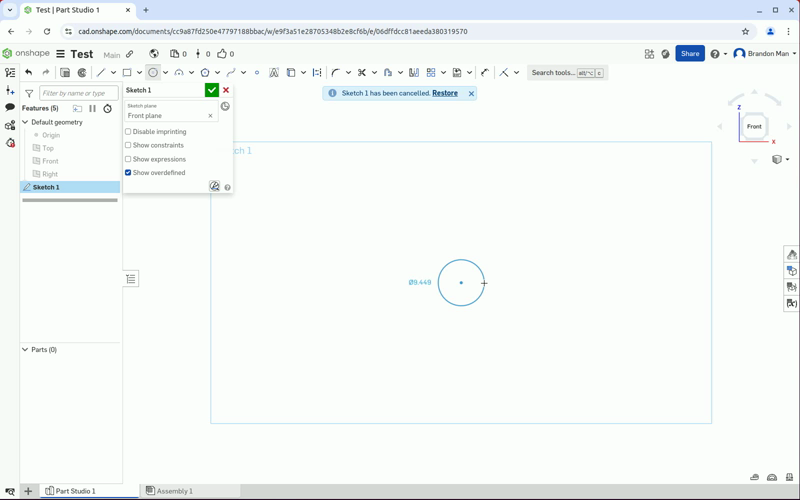
click(484, 282)
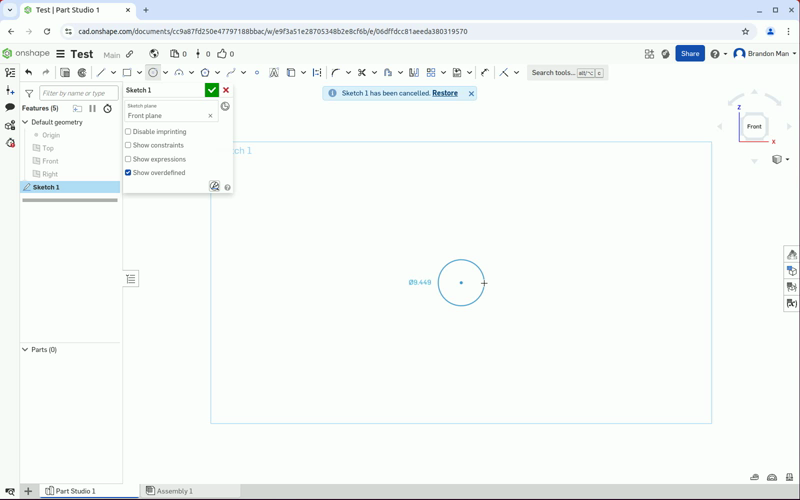
key(esc)
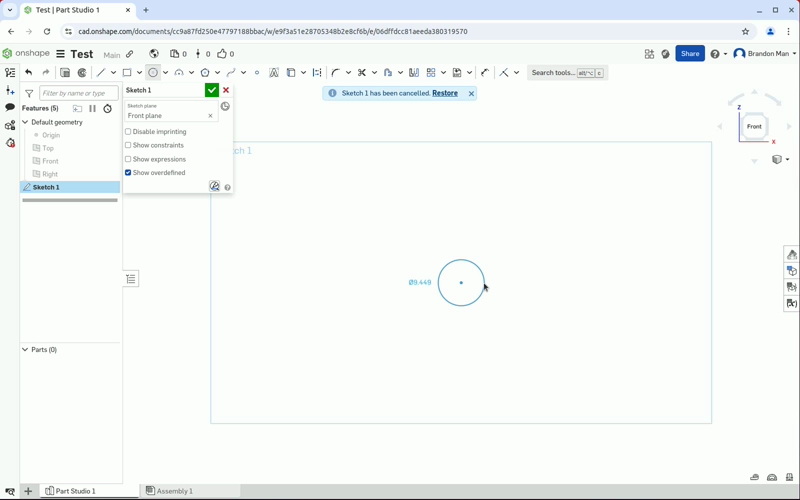
key(c)
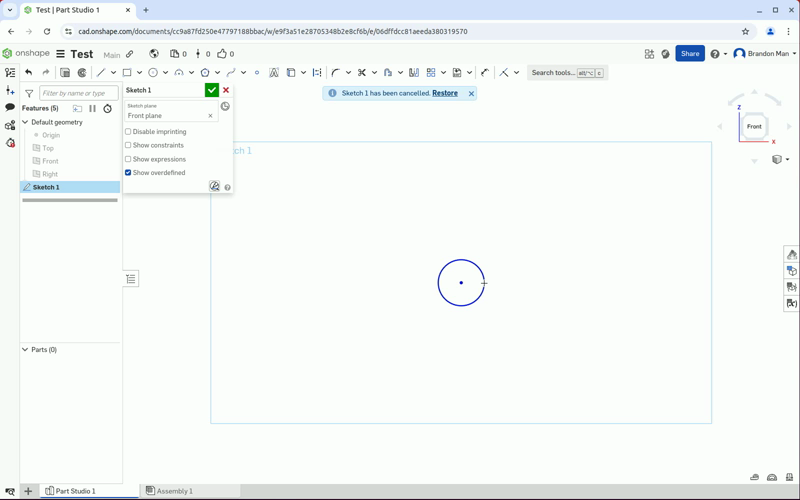
key_down(shift)
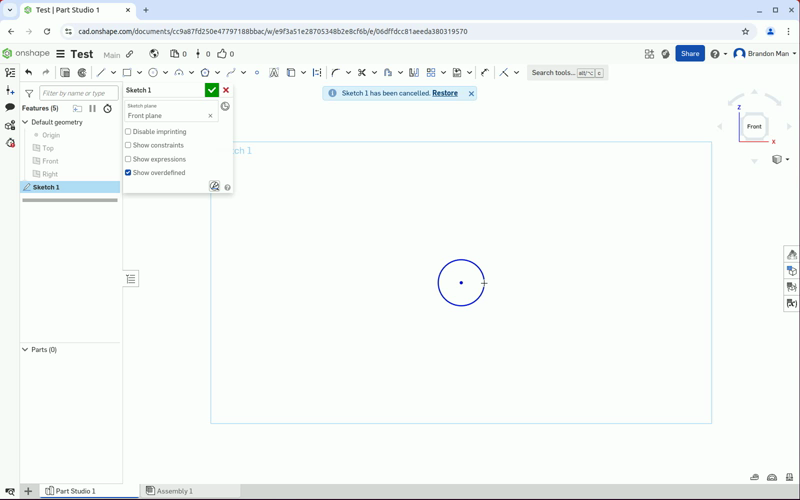
mouse_move(461, 282)
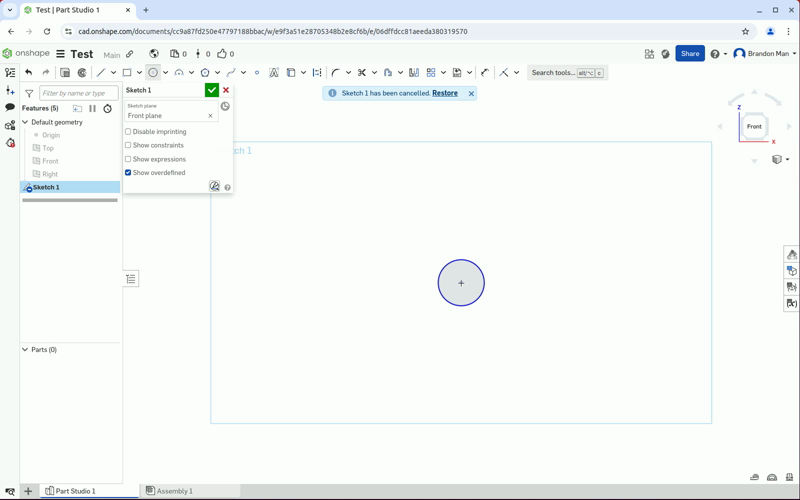
click(461, 282)
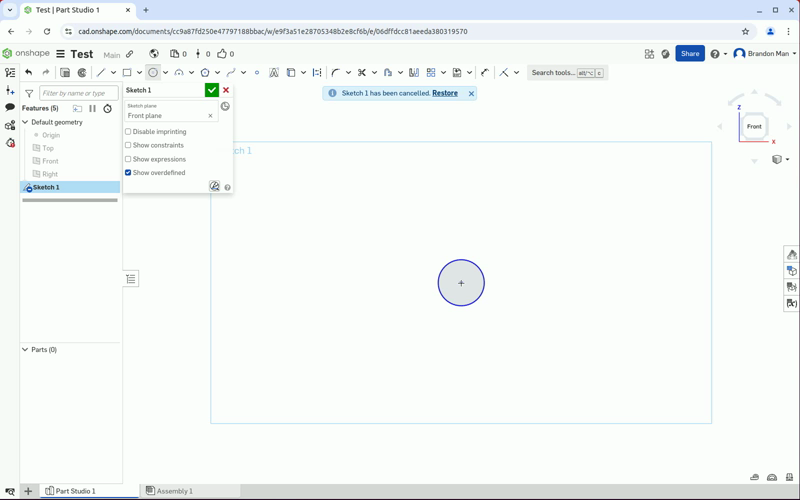
key_up(shift)
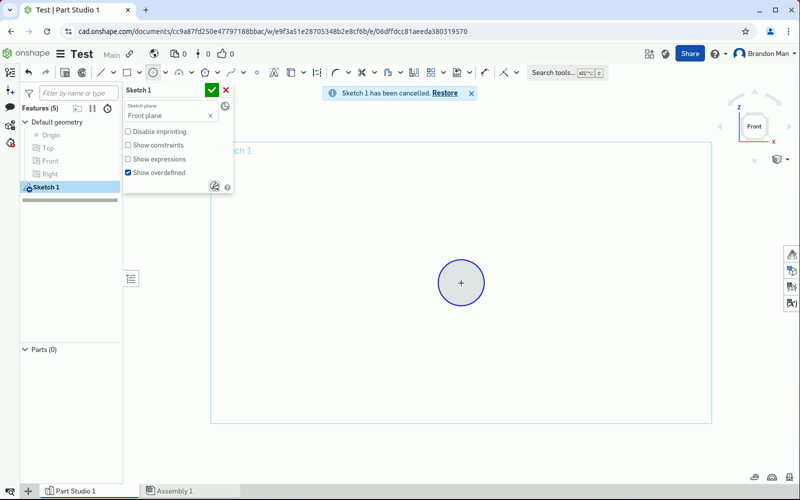
mouse_move(474, 282)
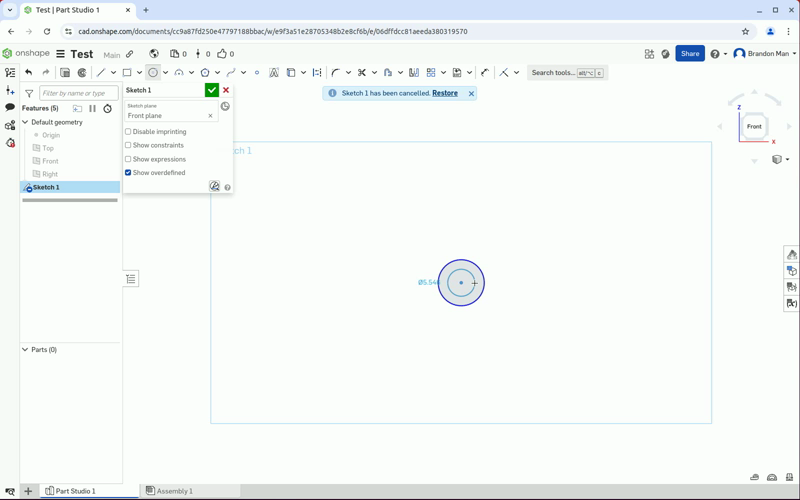
click(474, 282)
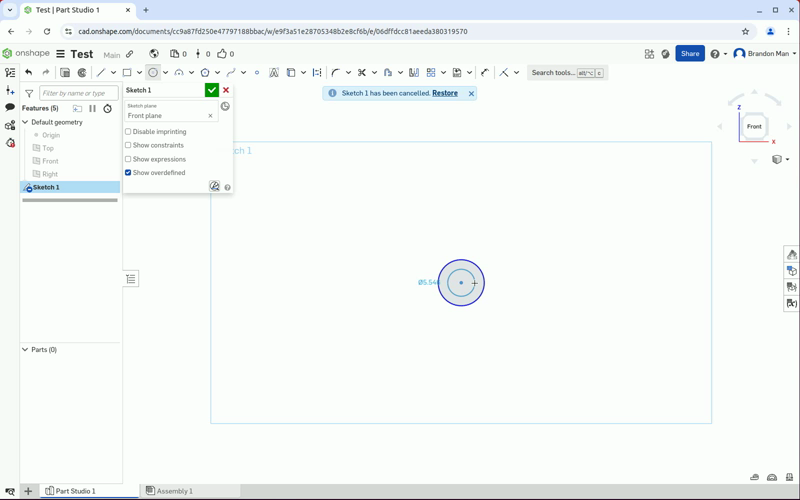
key(esc)
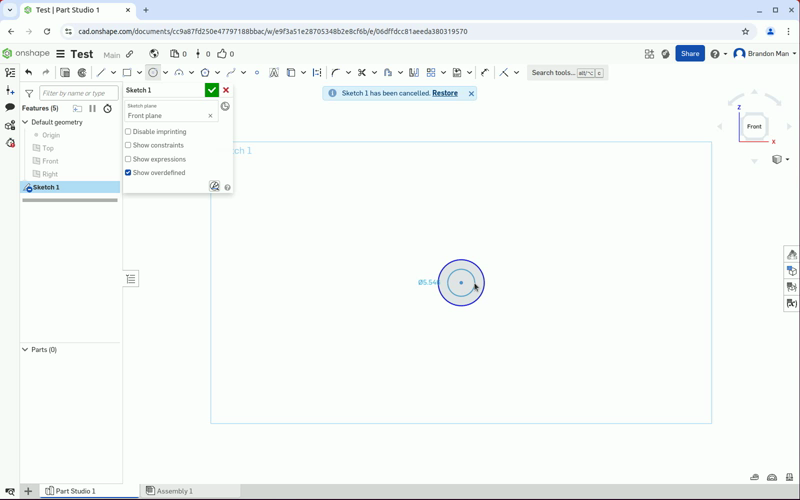
mouse_move(480, 291)
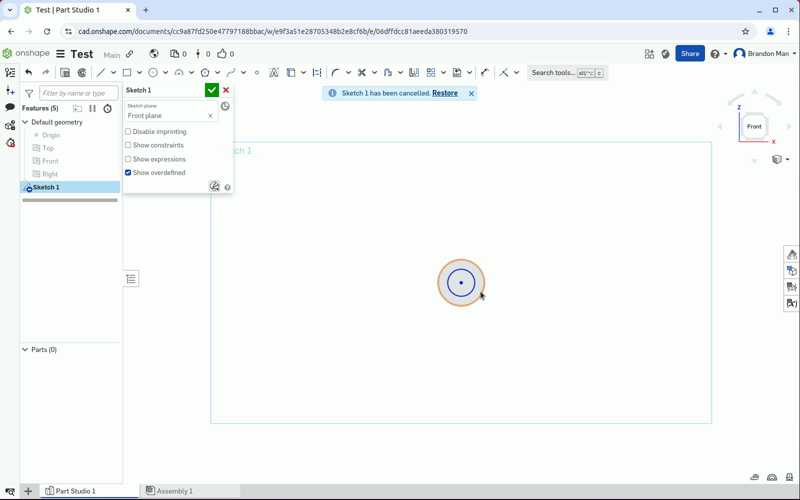
scroll(6)
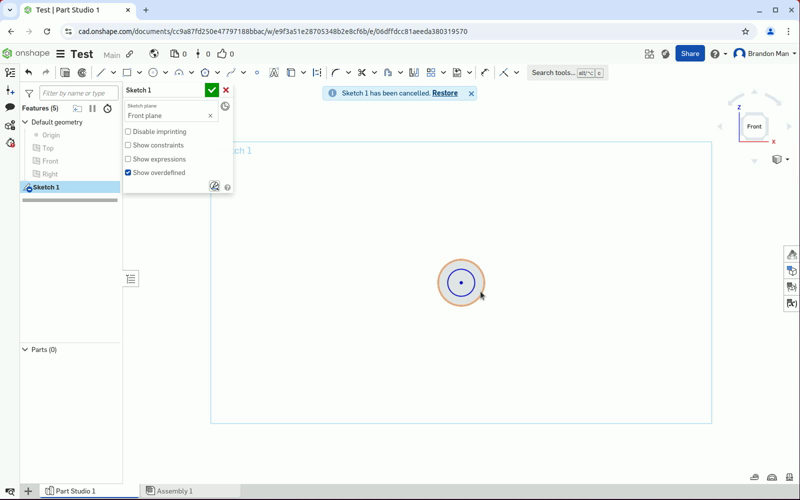
scroll(6)
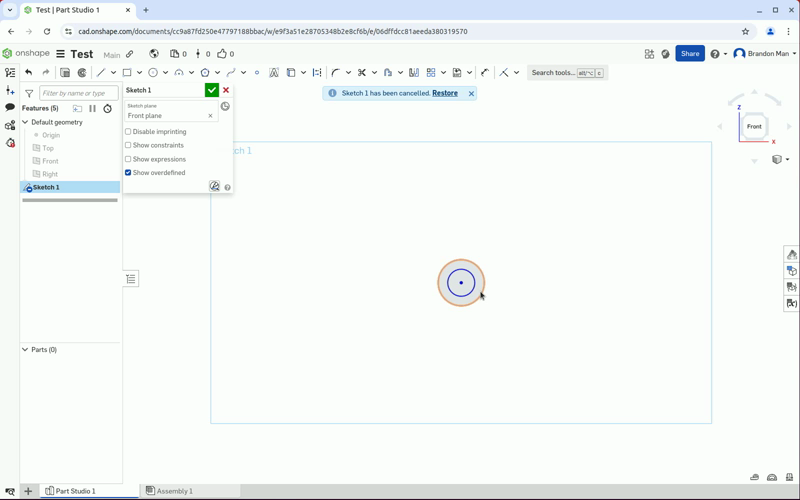
scroll(6)
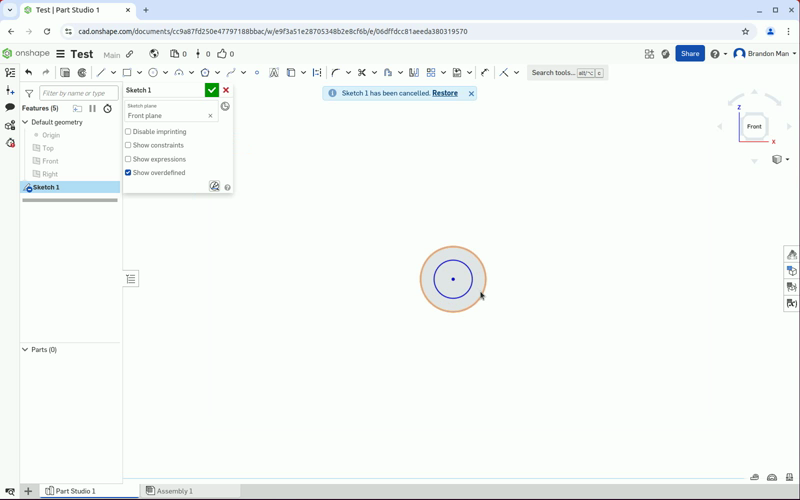
scroll(6)
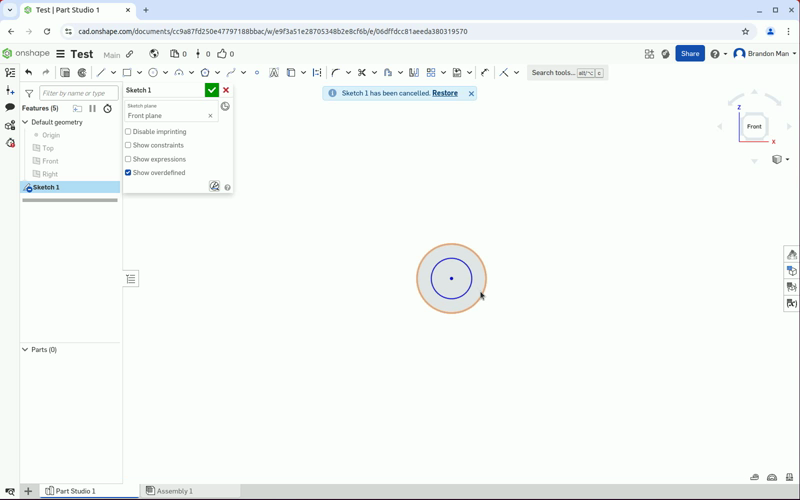
scroll(6)
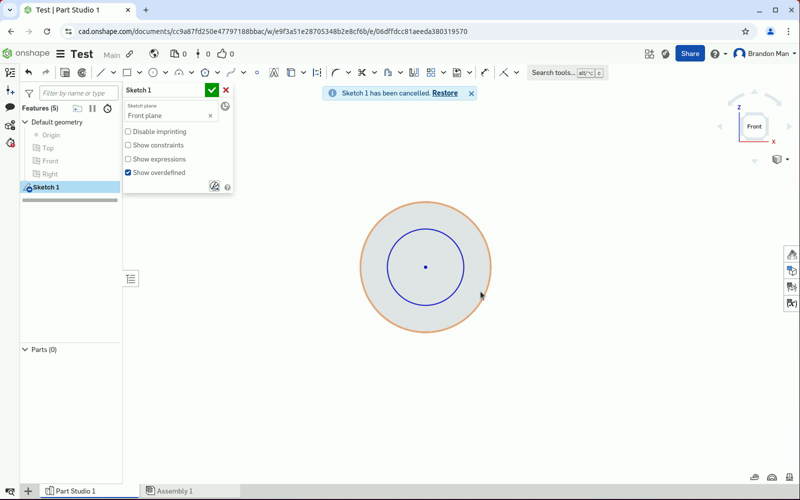
scroll(6)
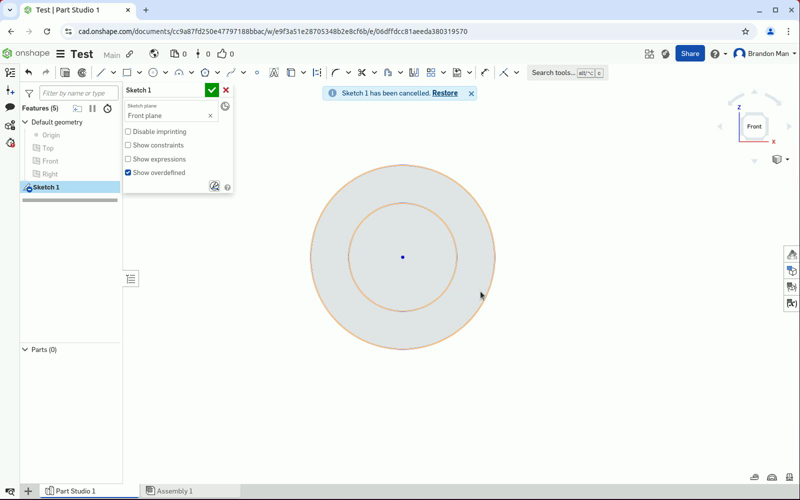
scroll(6)
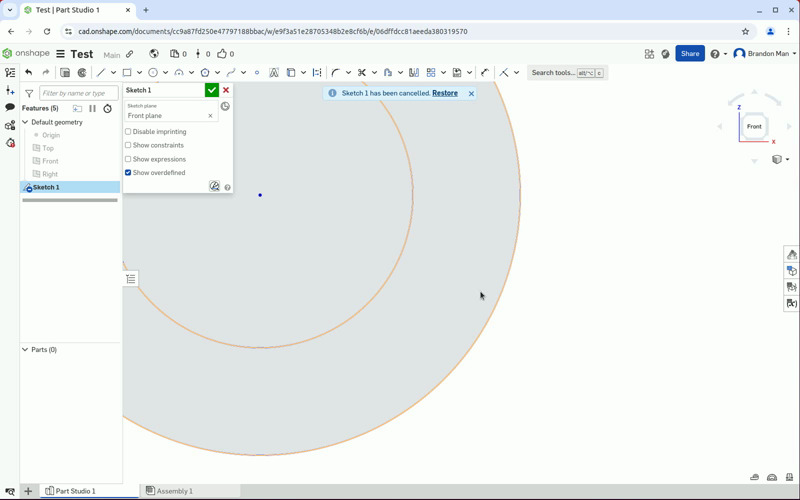
click(480, 291)
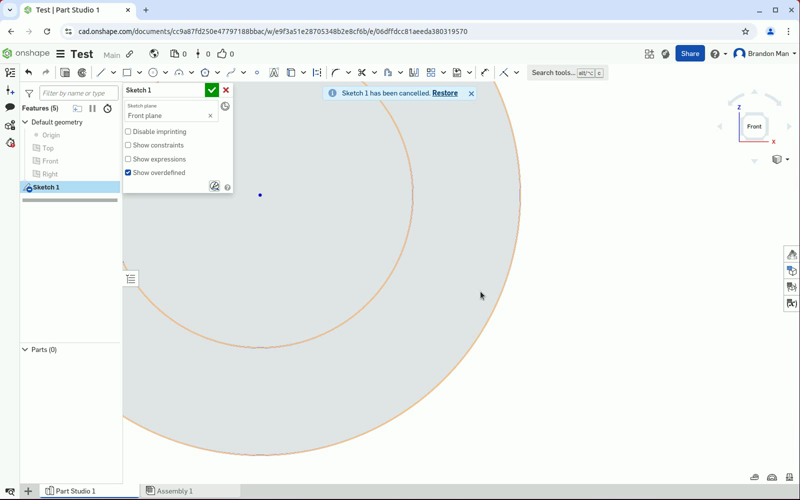
scroll(-6)
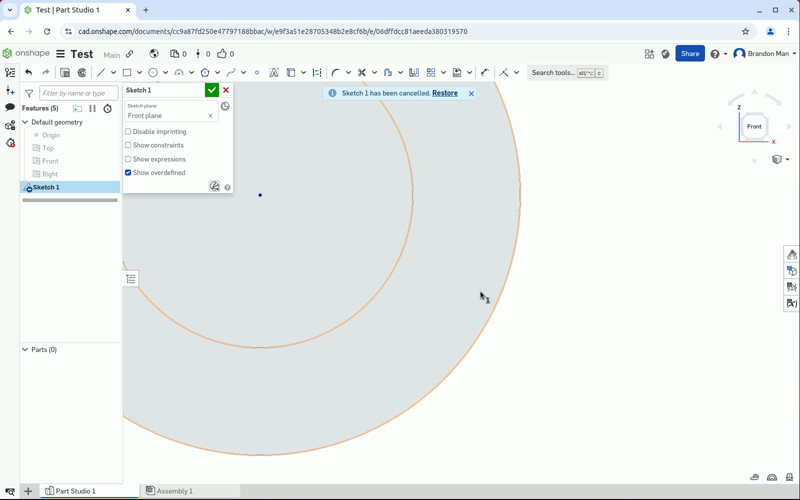
scroll(-6)
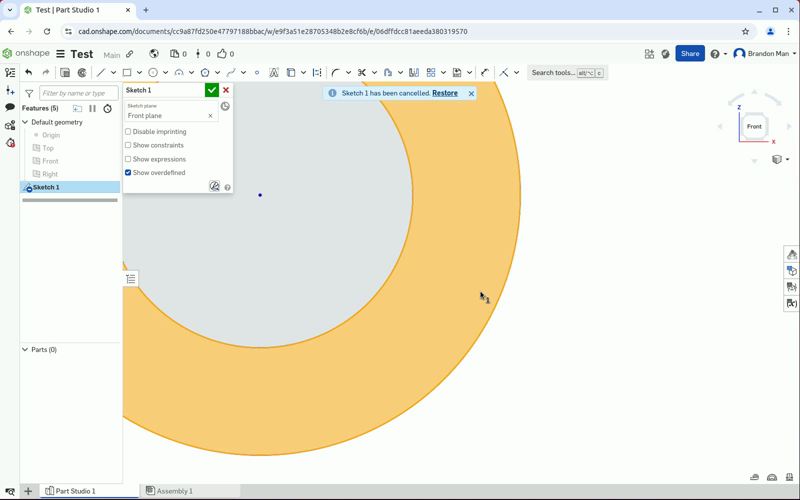
scroll(-6)
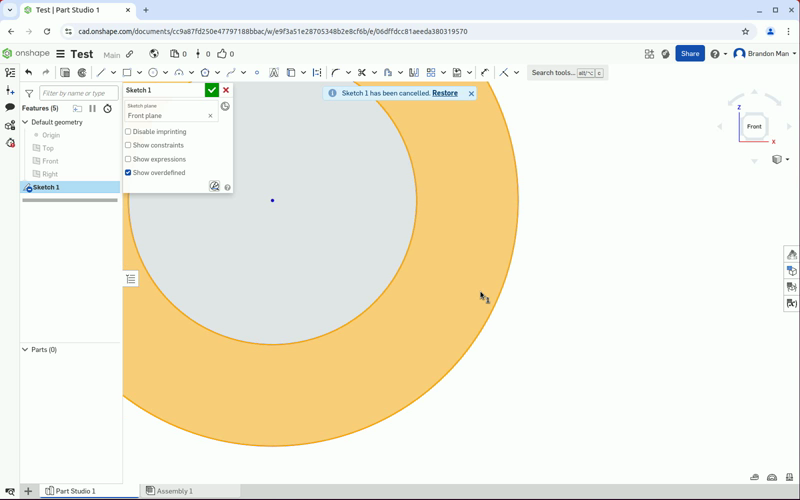
scroll(-6)
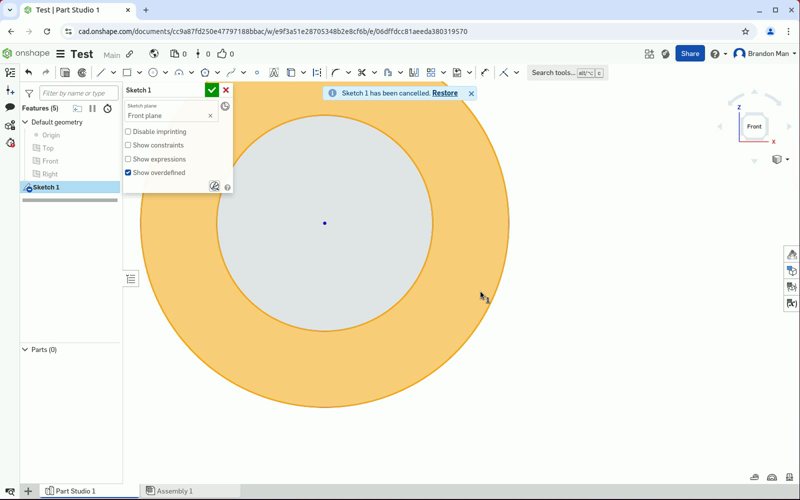
scroll(-6)
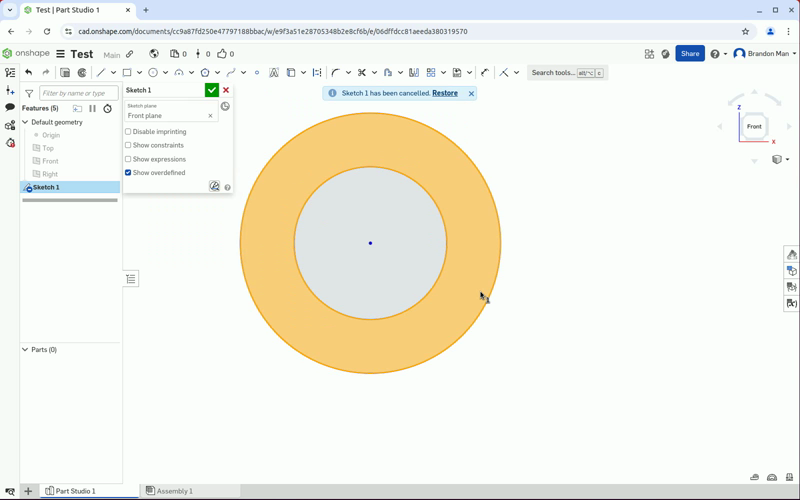
scroll(-6)
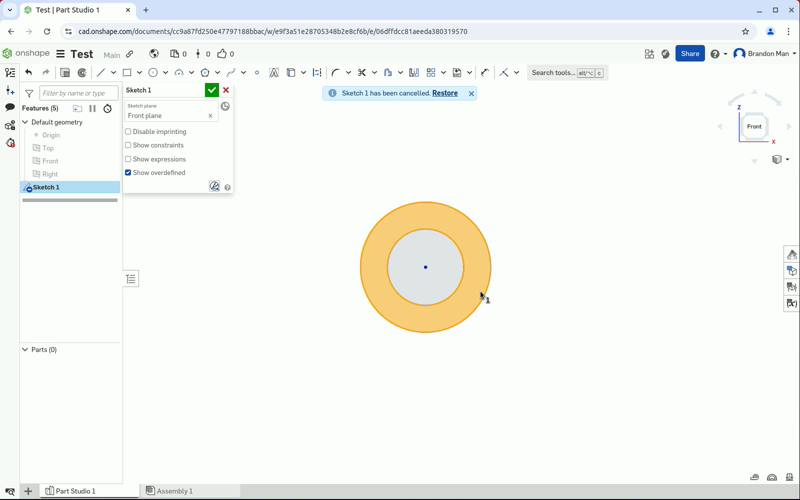
scroll(-6)
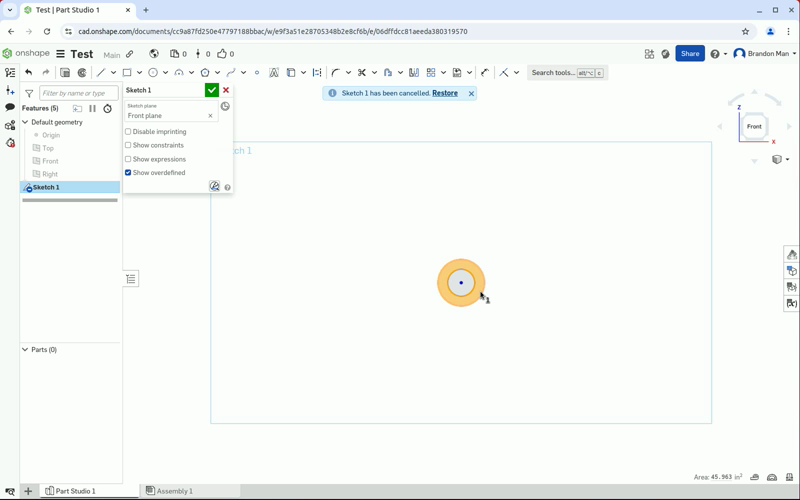
mouse_move(73, 352)
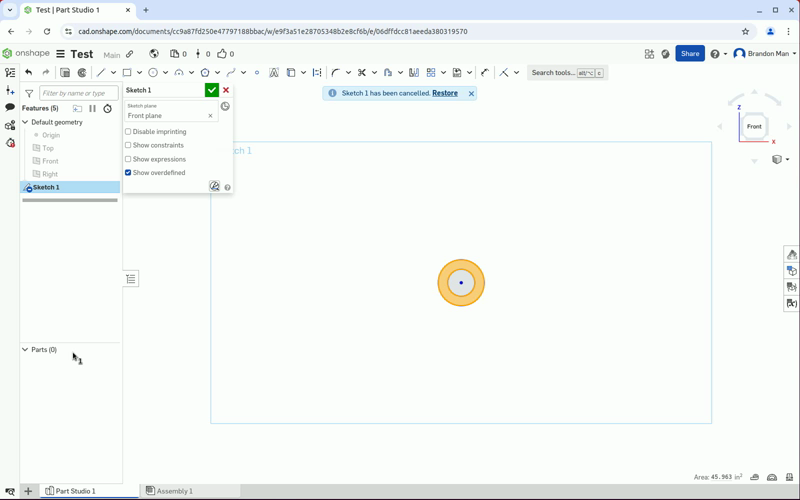
key(shift+y)
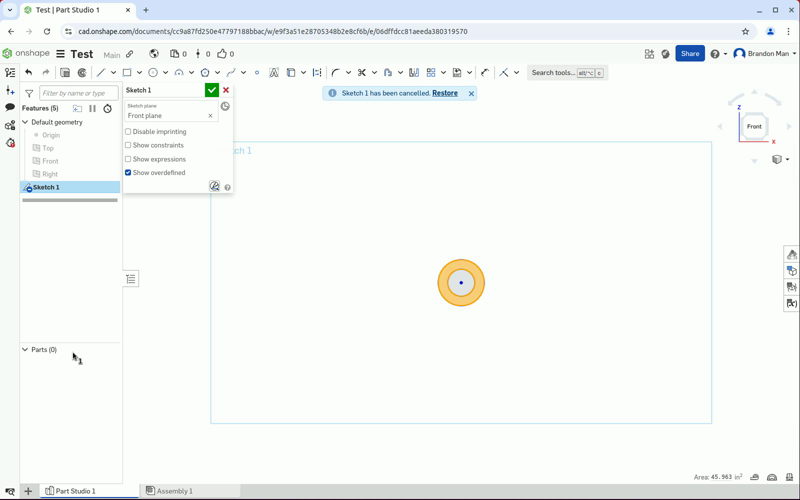
key(shift+e)
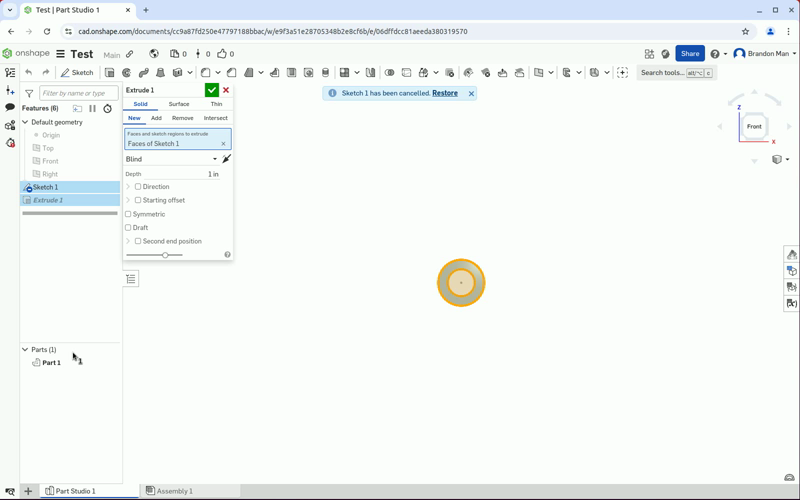
mouse_move(143, 106)
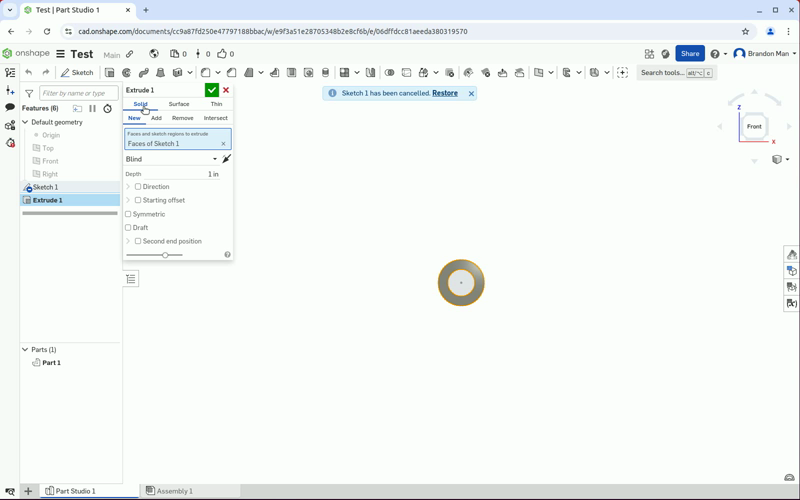
click(143, 106)
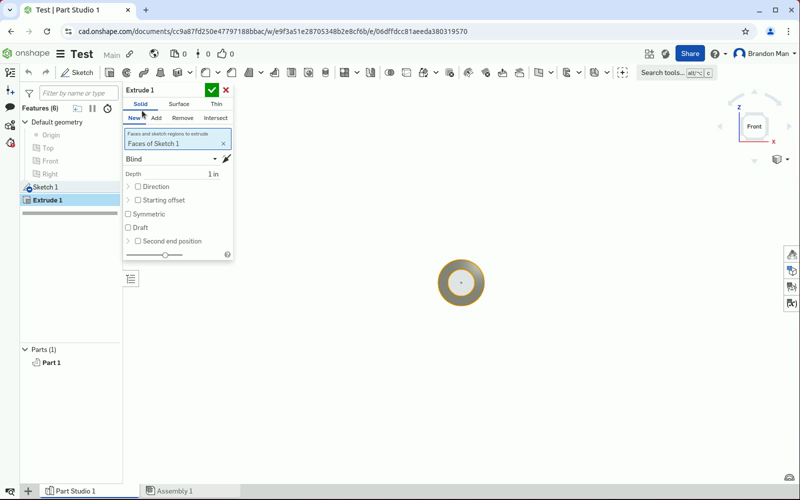
mouse_move(137, 120)
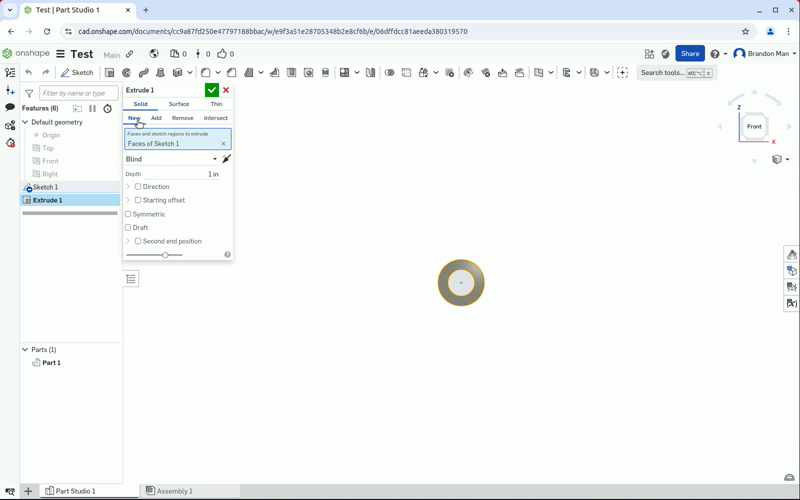
click(137, 120)
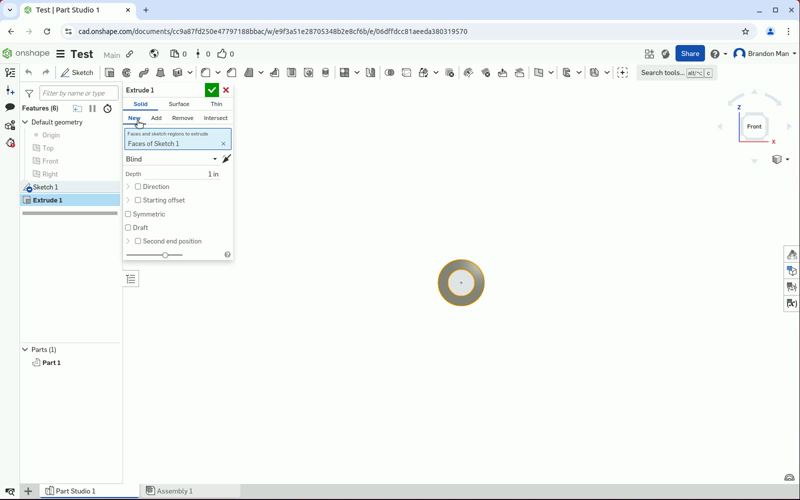
key(tab, 4)
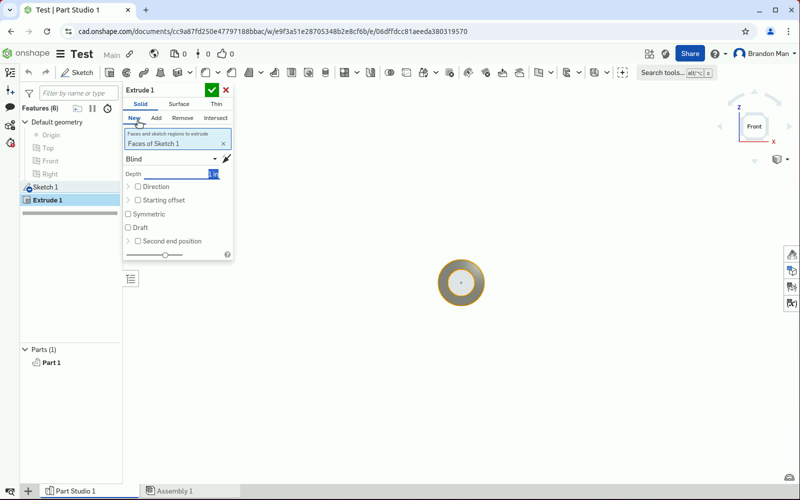
text(5.296)
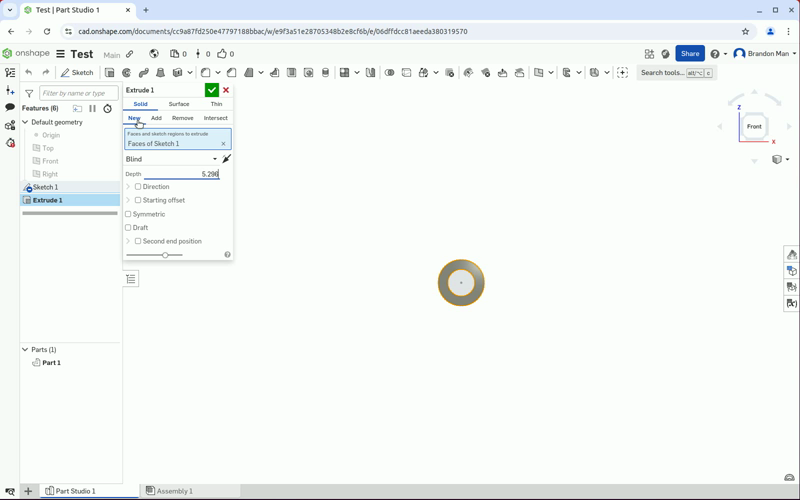
key(tab, 3)
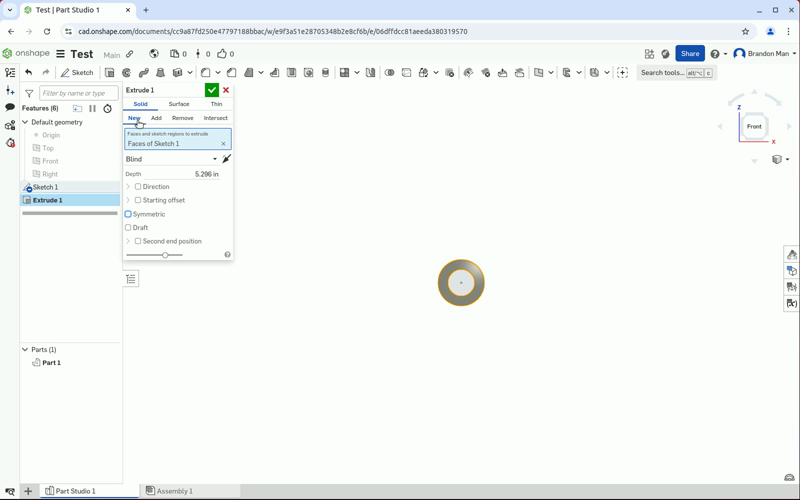
key(space)
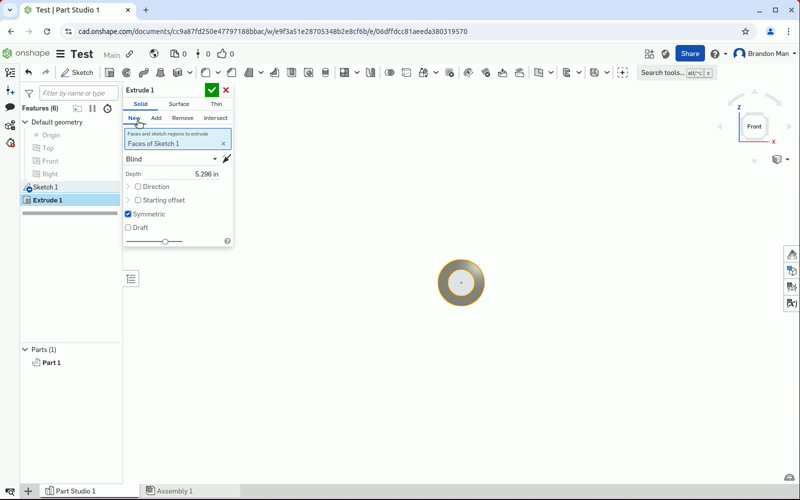
key(enter)
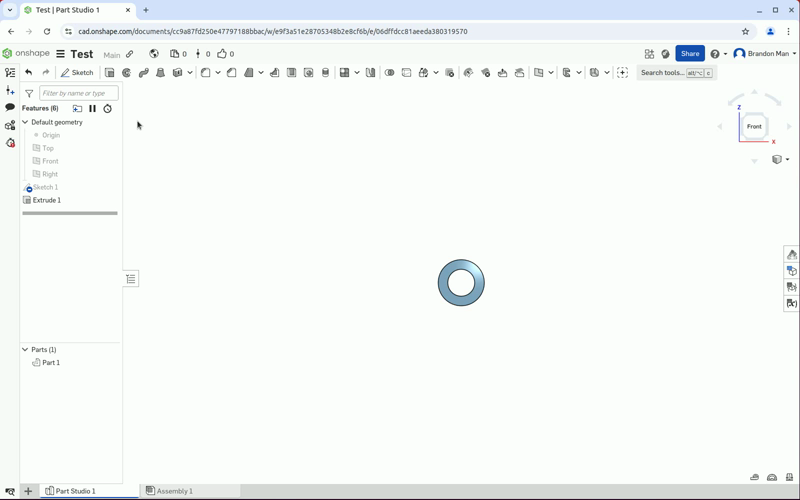
key(shift+h)
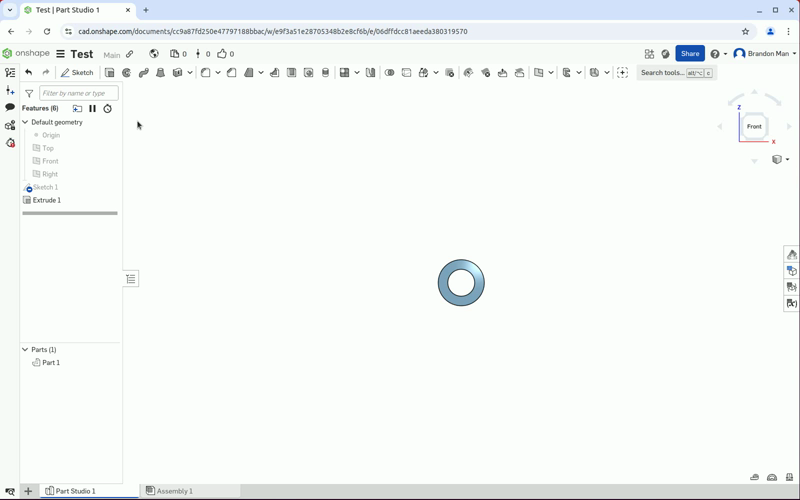
key(shift+h)
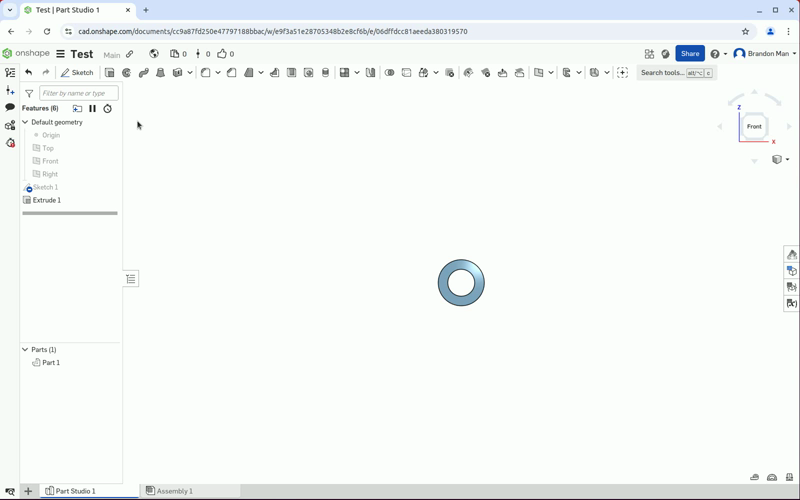
mouse_move(73, 189)
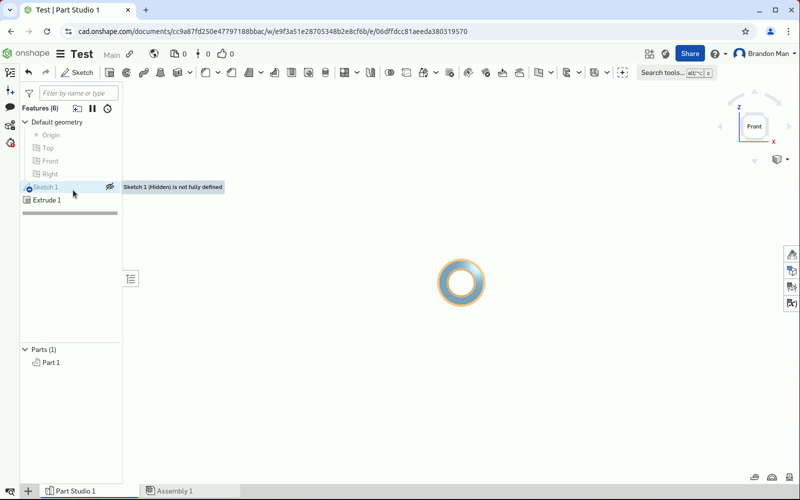
click(73, 189)
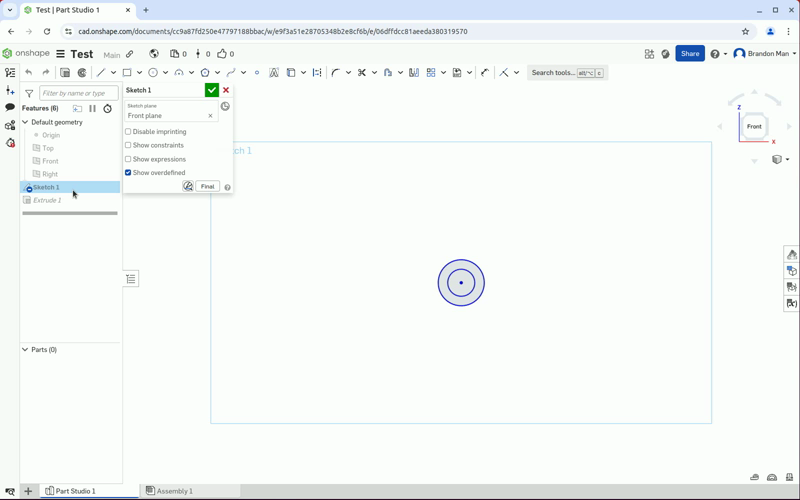
mouse_move(229, 92)
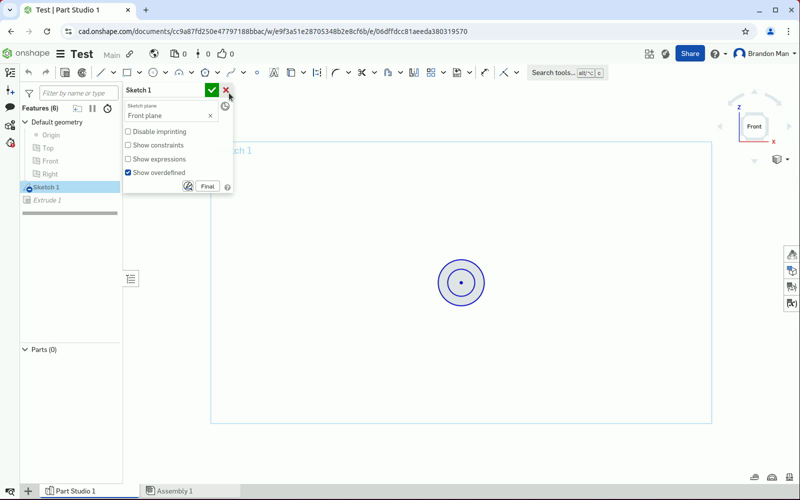
click(229, 92)
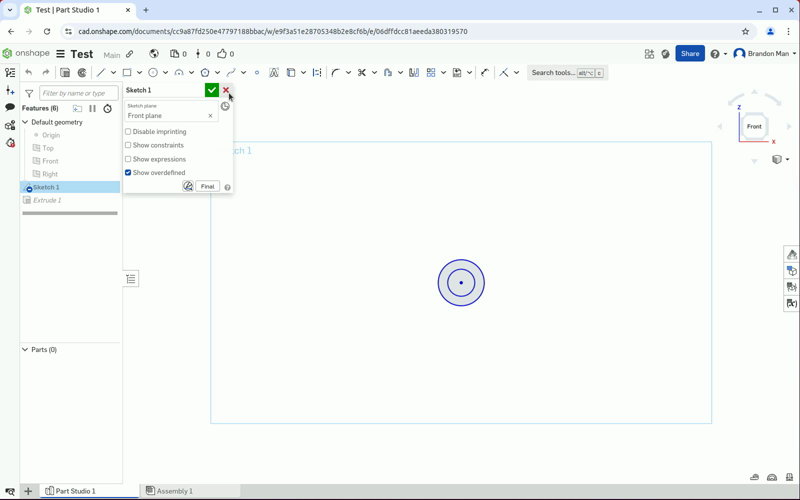
key(shift+s)
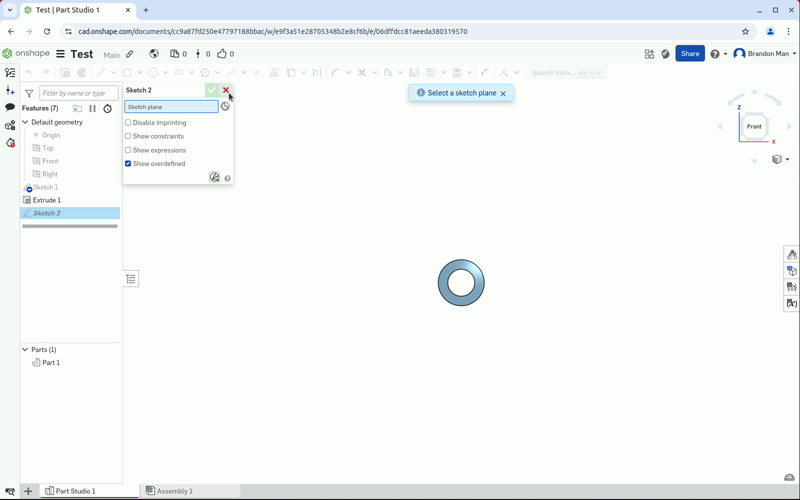
mouse_move(73, 163)
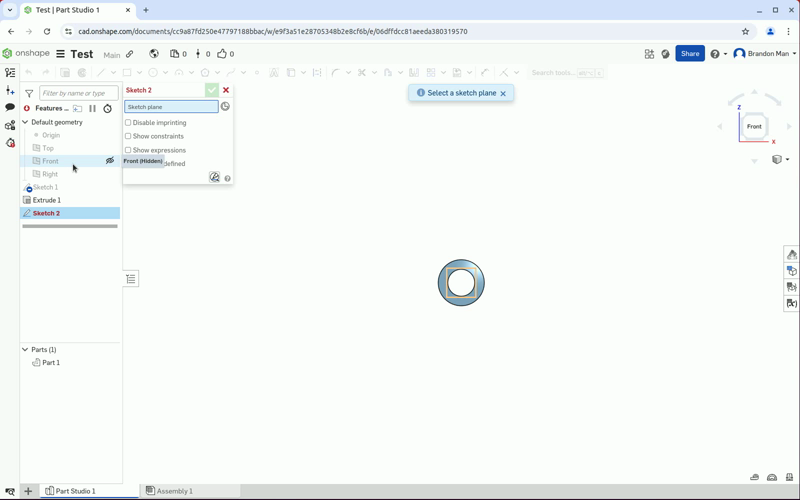
click(73, 163)
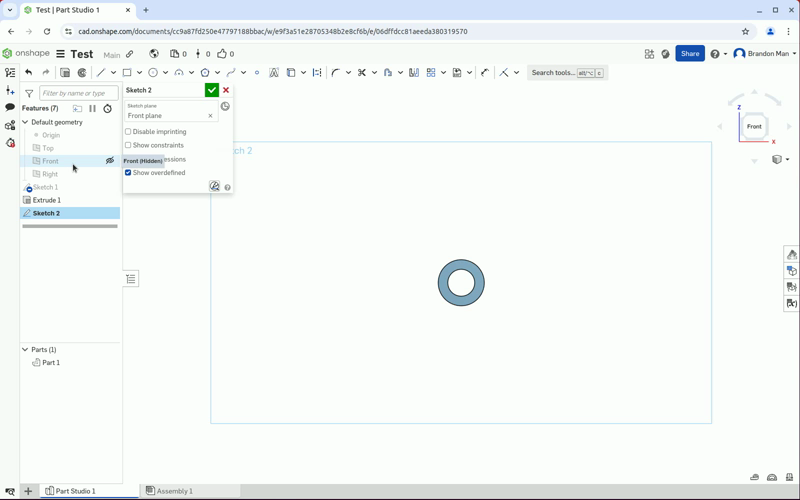
mouse_move(73, 352)
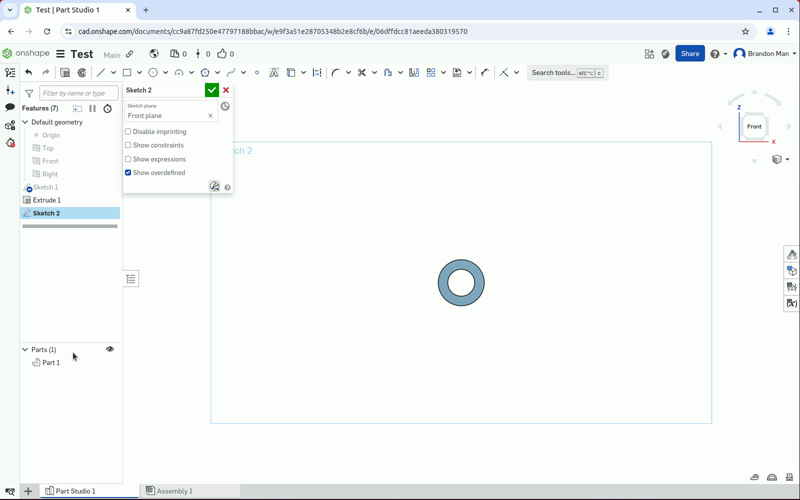
key(y)
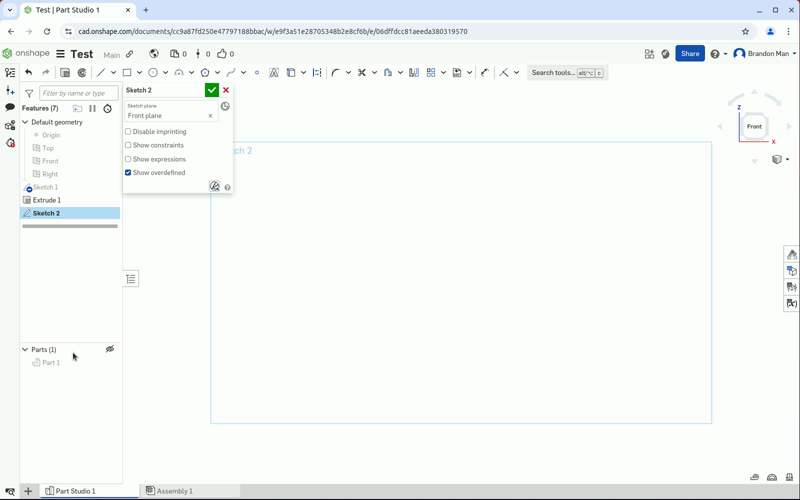
key(l)
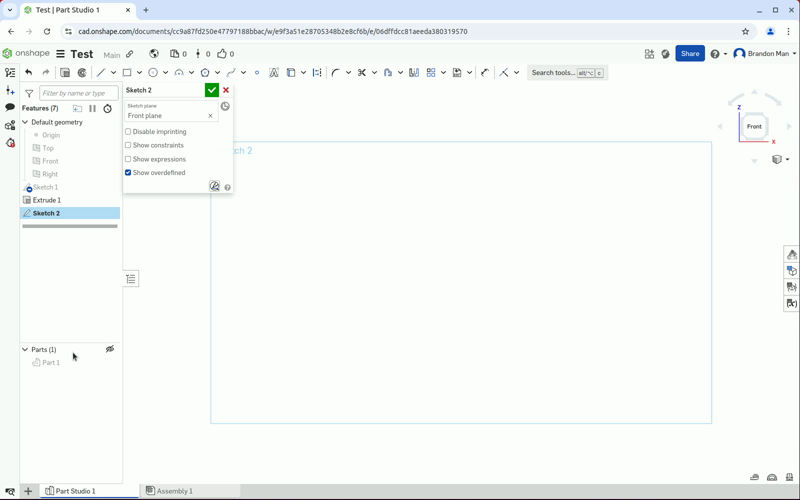
key_down(shift)
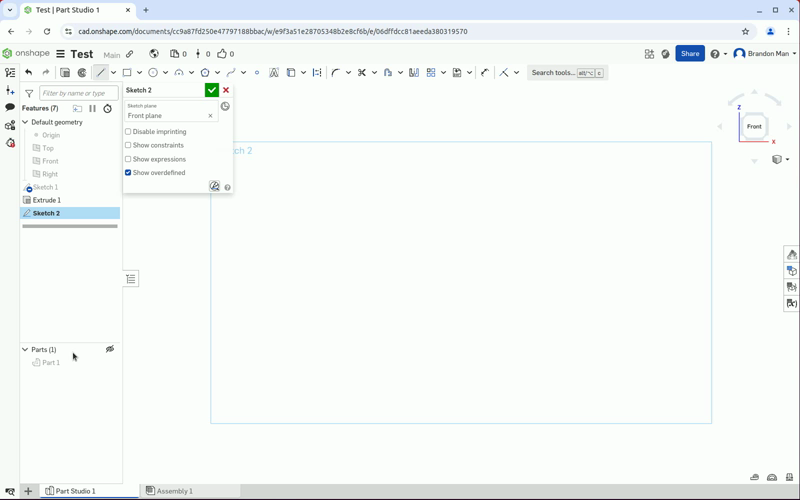
mouse_move(461, 305)
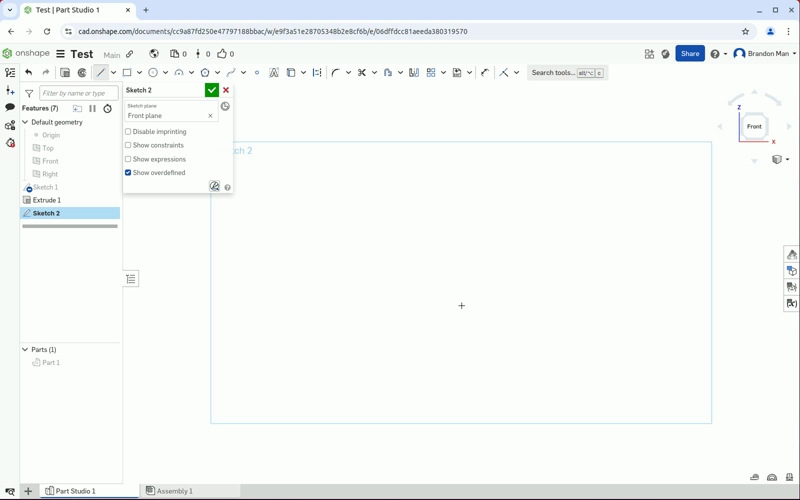
click(461, 305)
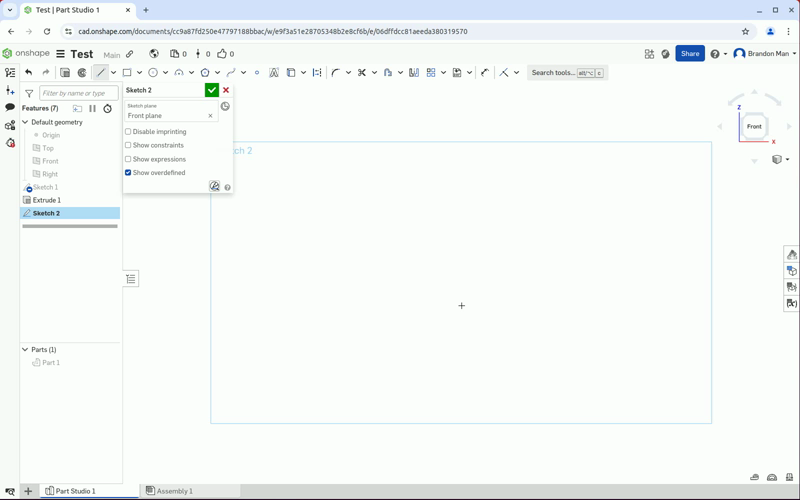
key_up(shift)
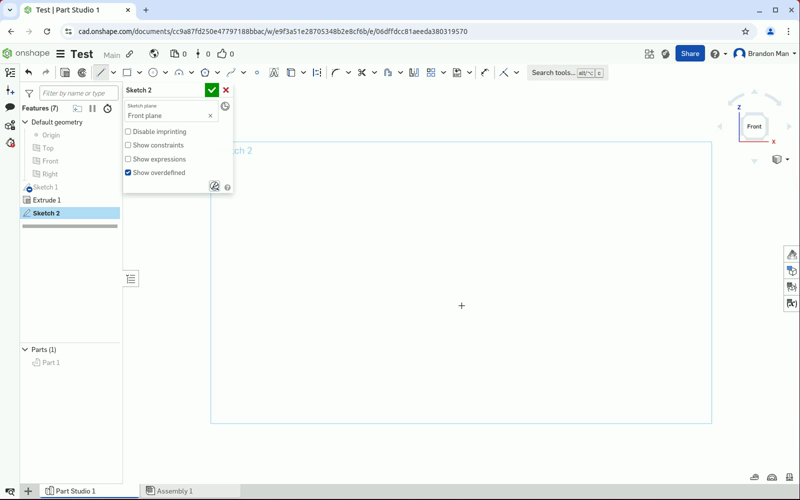
key_down(shift)
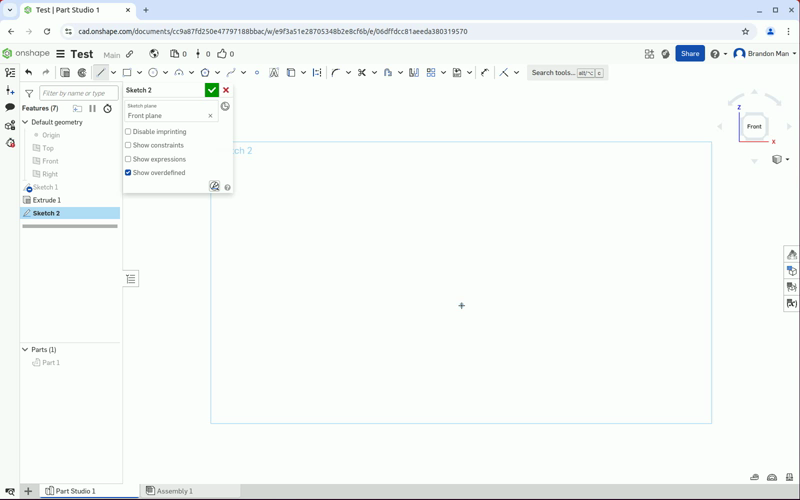
mouse_move(557, 300)
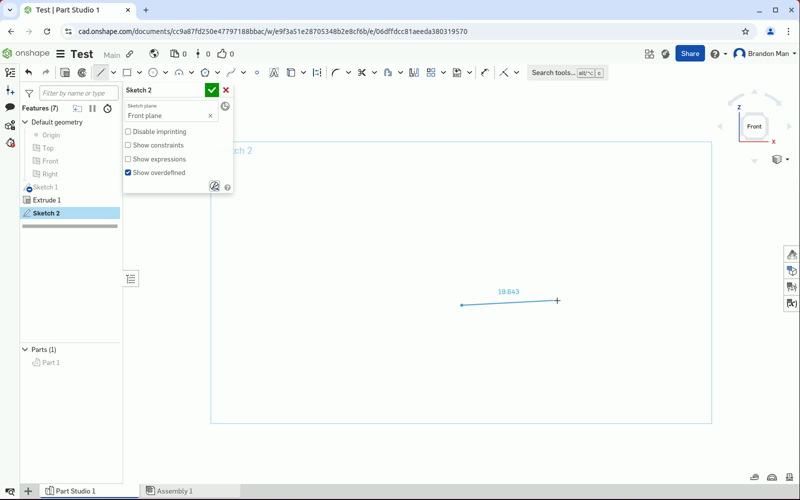
click(557, 300)
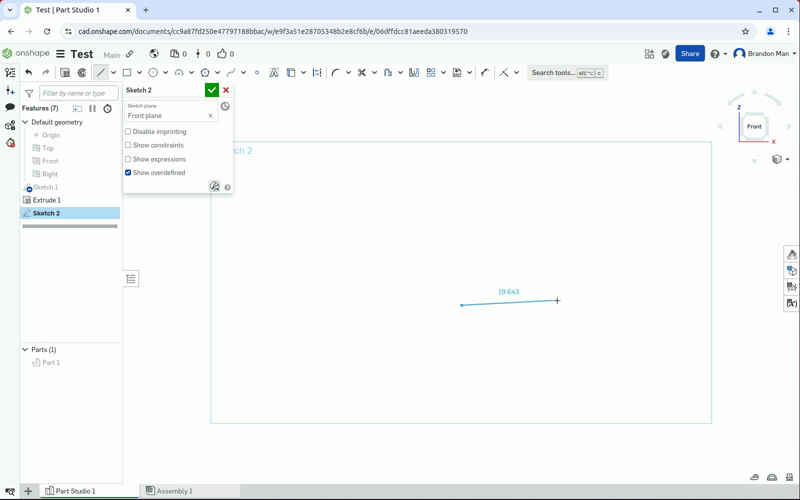
key_up(shift)
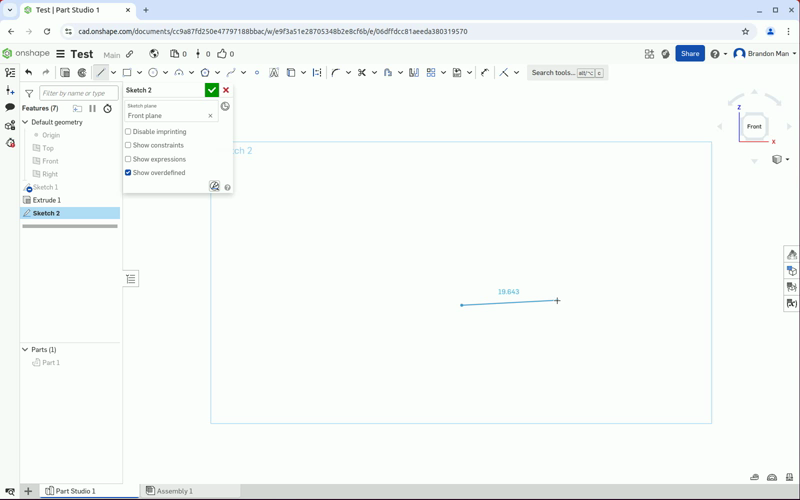
key(esc)
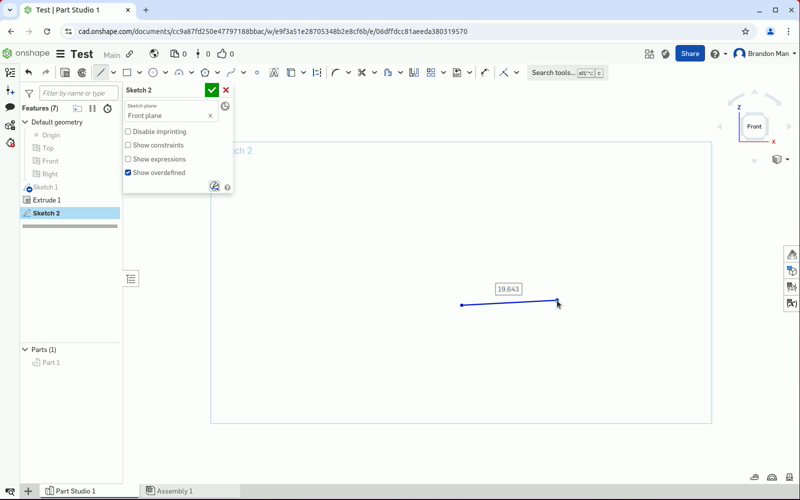
key(a)
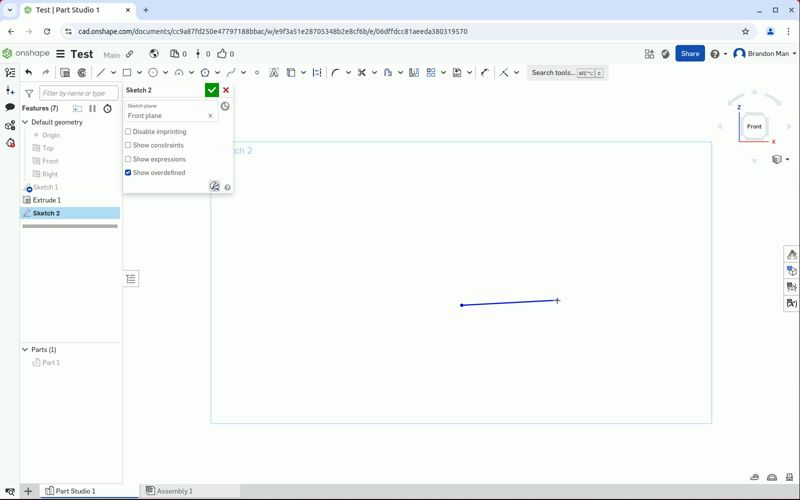
mouse_move(557, 300)
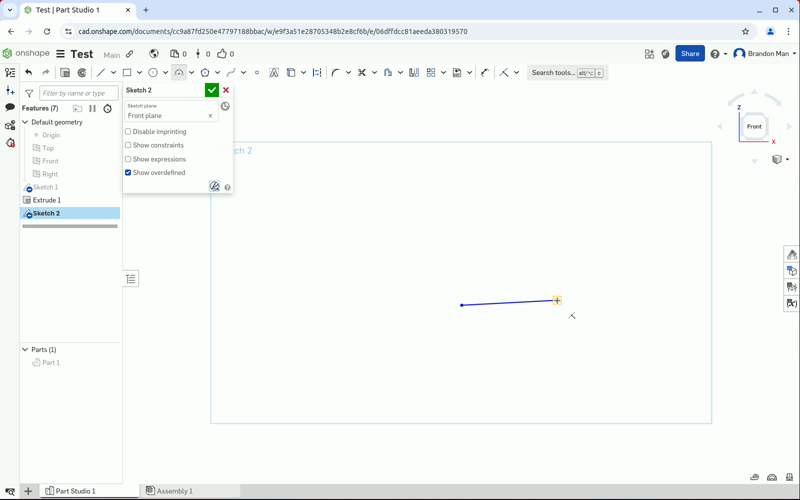
click(557, 300)
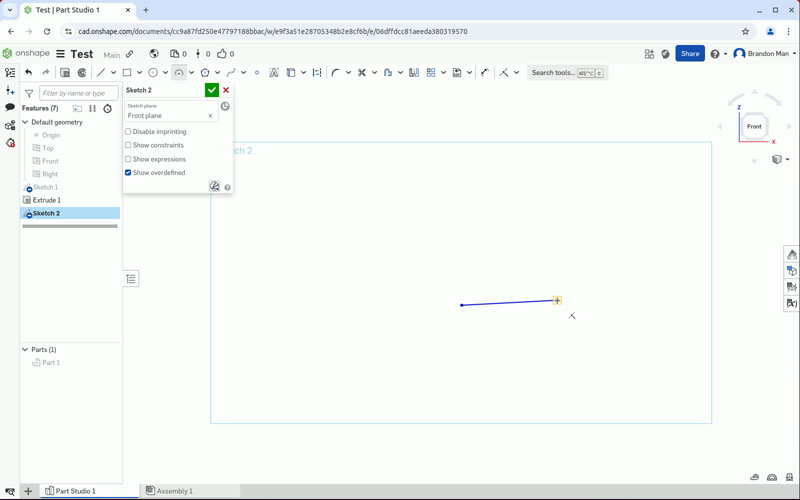
key_down(shift)
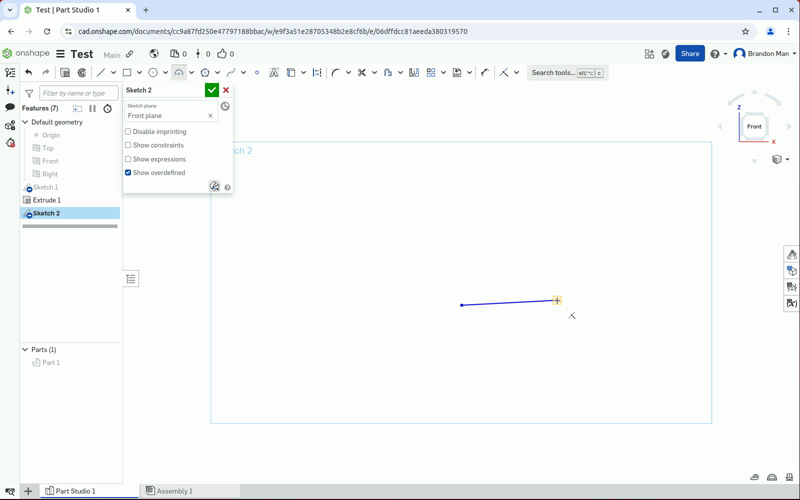
mouse_move(557, 265)
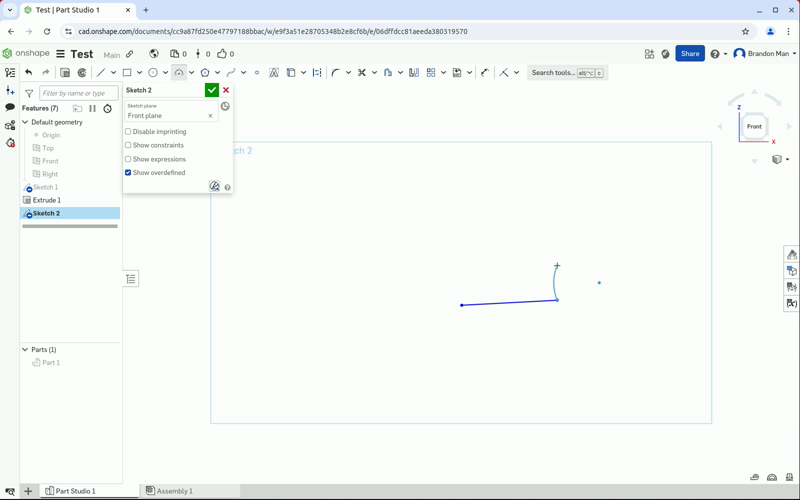
click(557, 265)
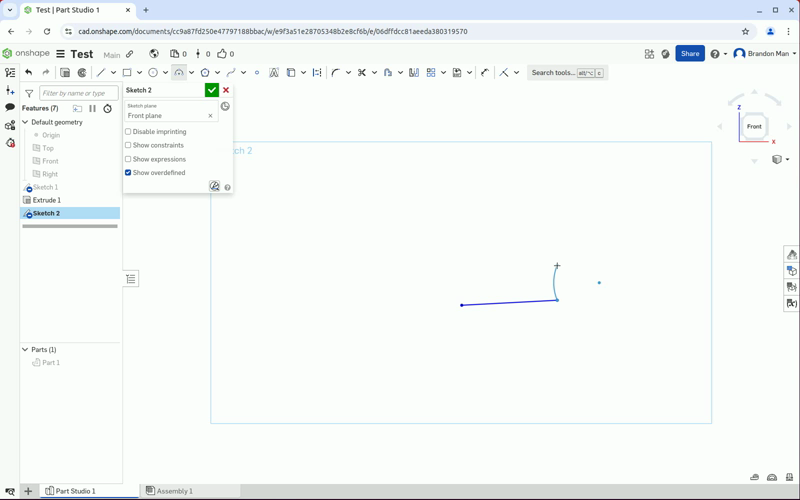
mouse_move(538, 282)
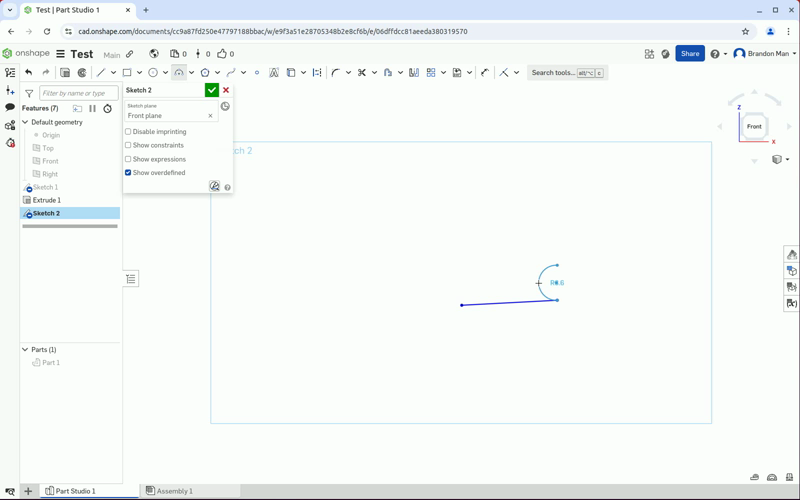
click(538, 282)
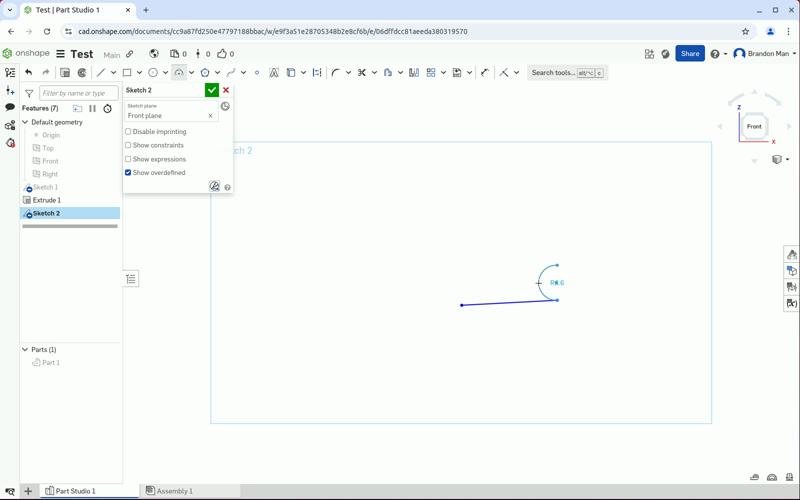
key_up(shift)
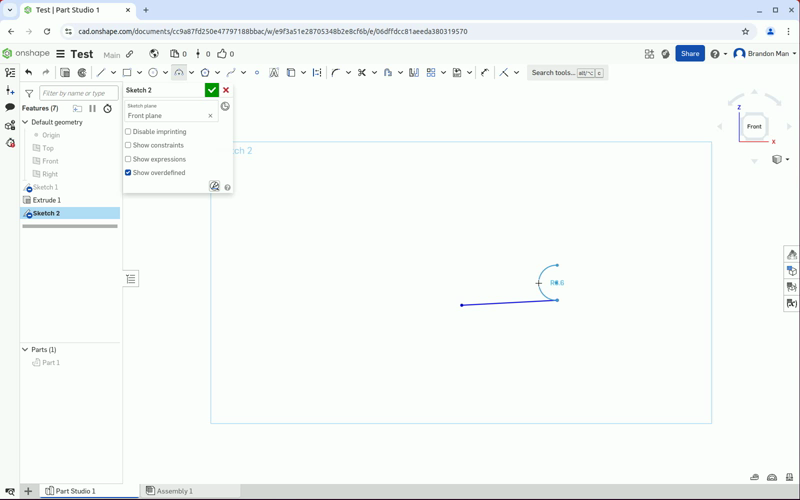
key(esc)
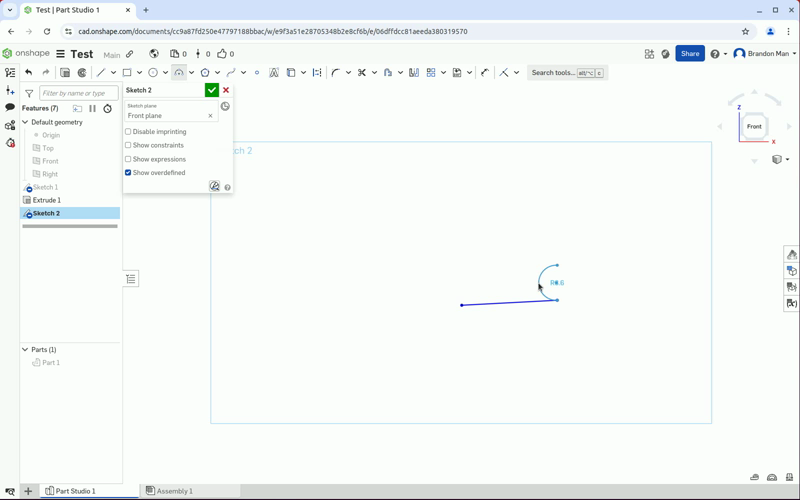
key(l)
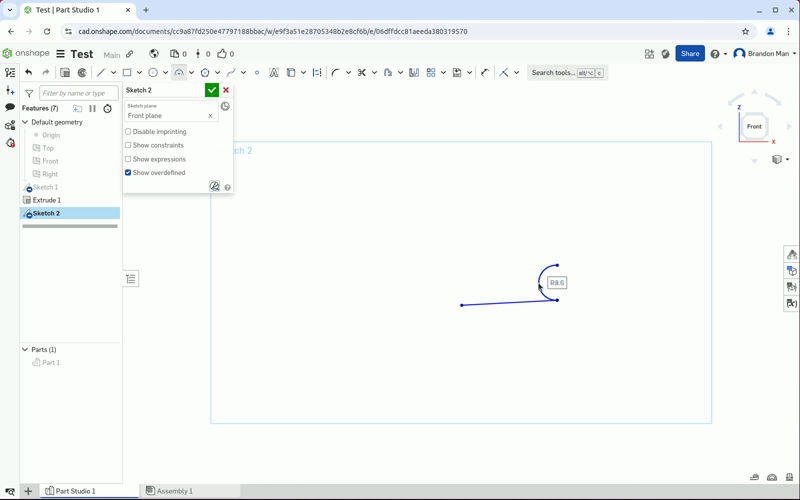
mouse_move(557, 265)
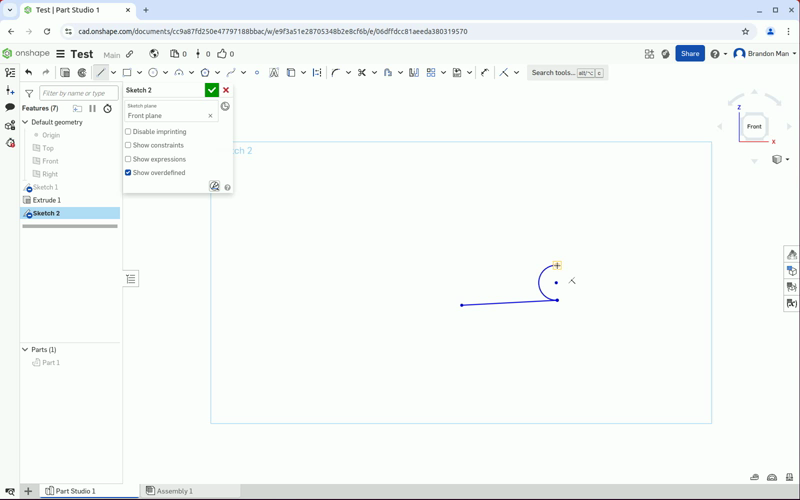
click(557, 265)
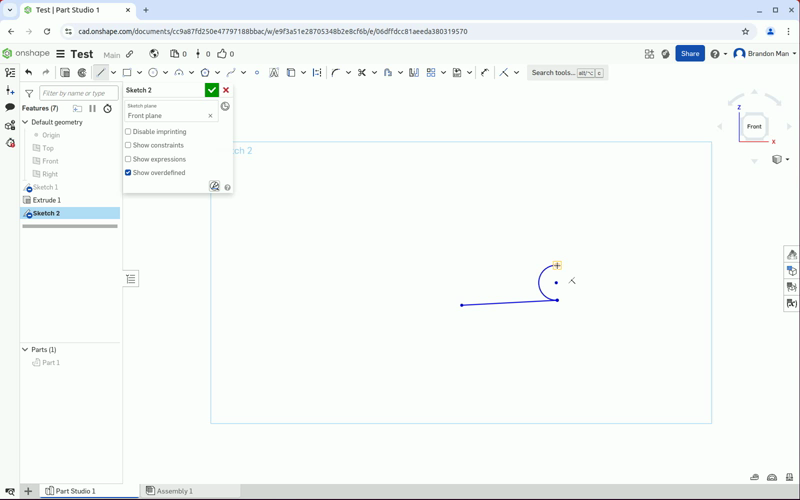
key_down(shift)
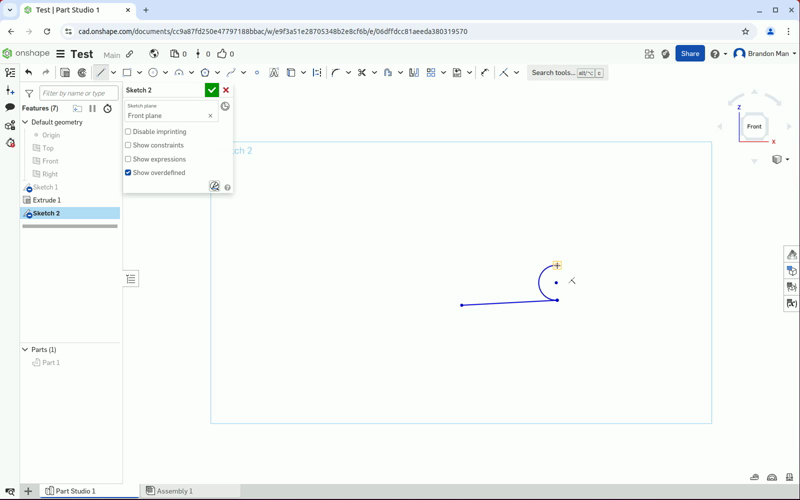
mouse_move(461, 260)
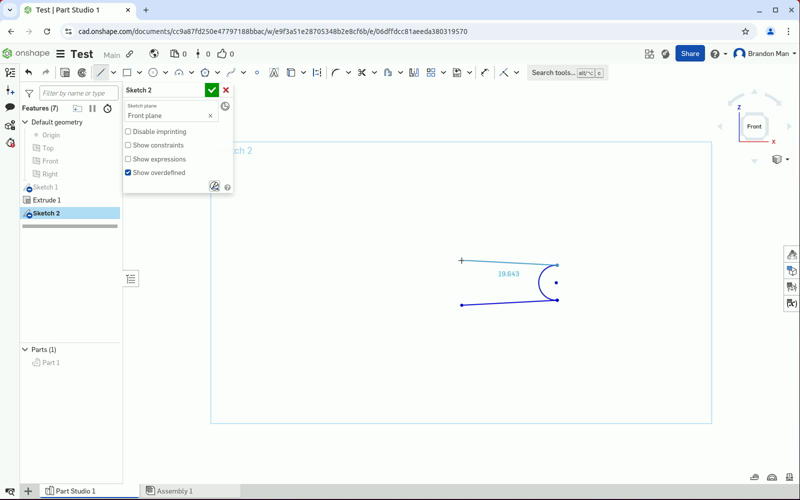
click(461, 260)
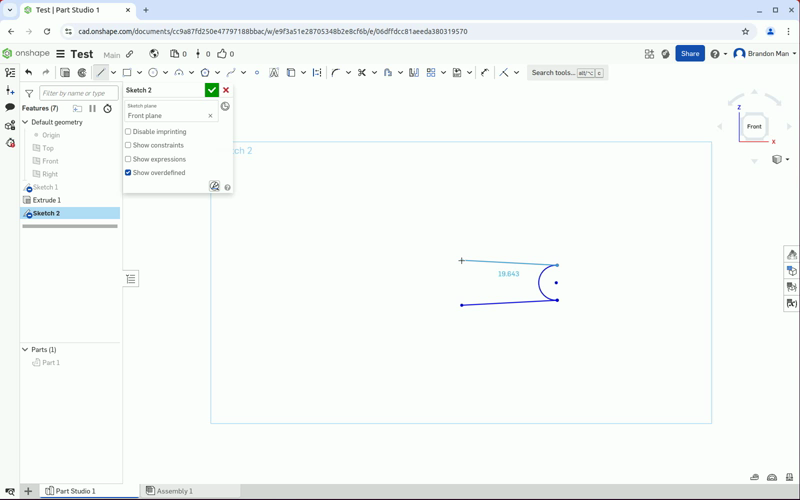
key_up(shift)
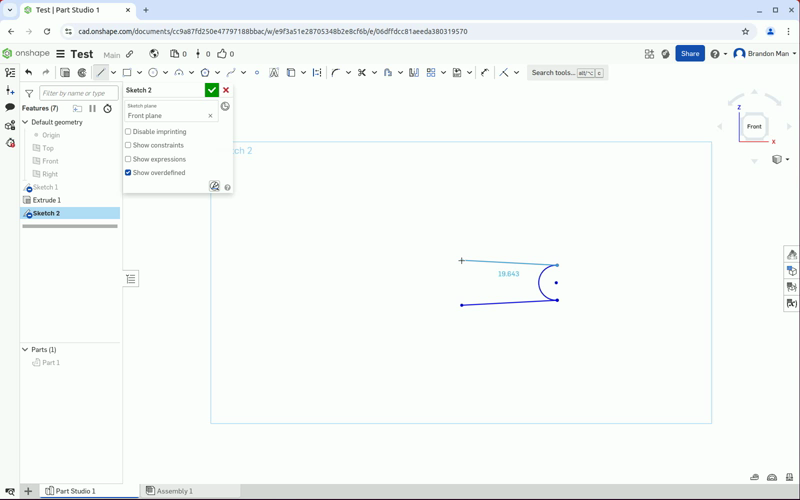
key(esc)
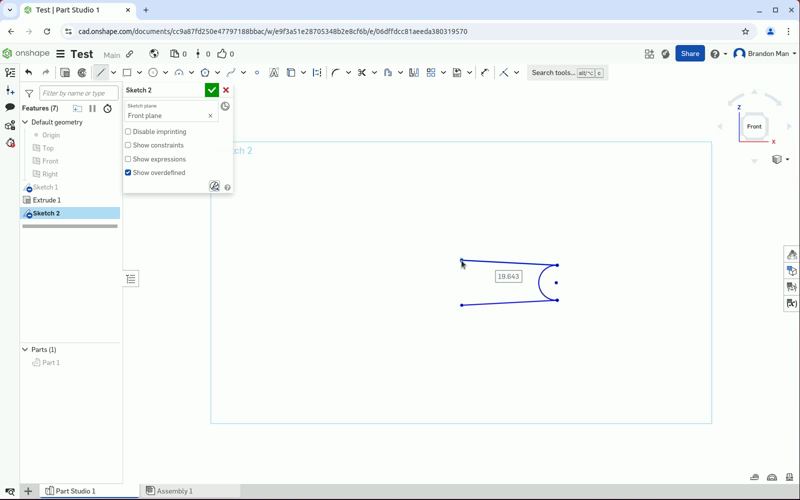
key(a)
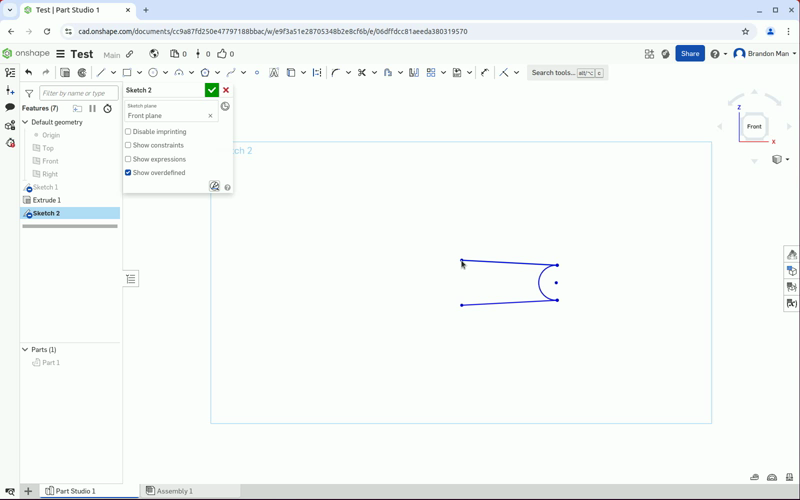
mouse_move(461, 260)
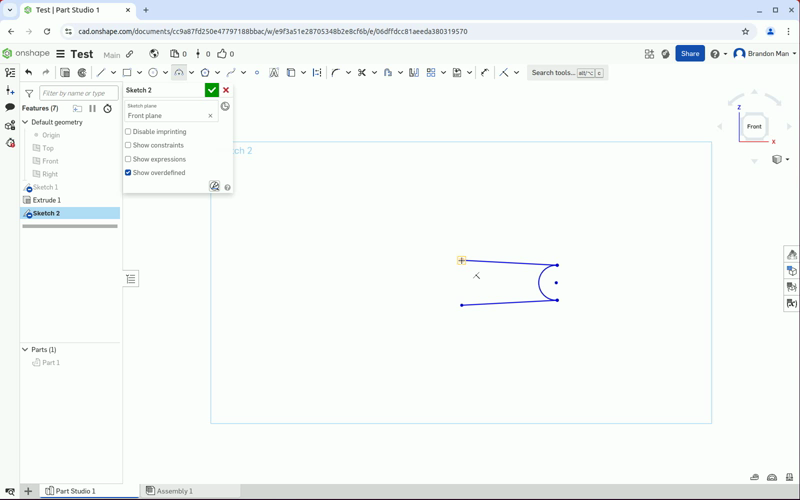
click(461, 260)
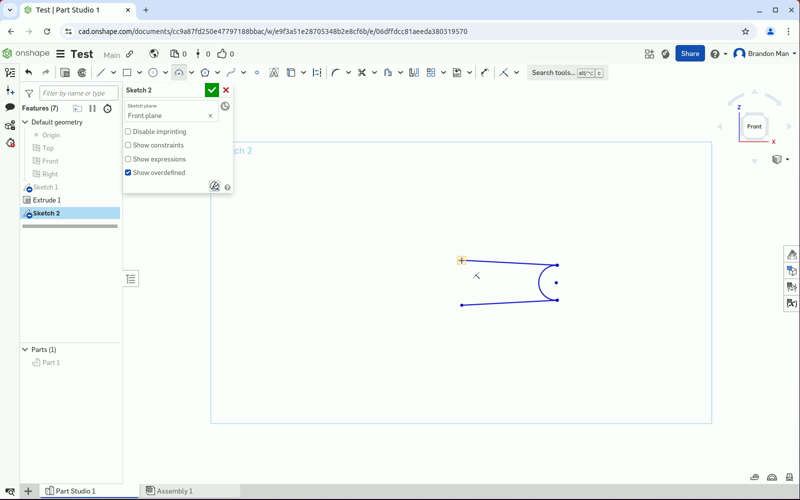
mouse_move(461, 305)
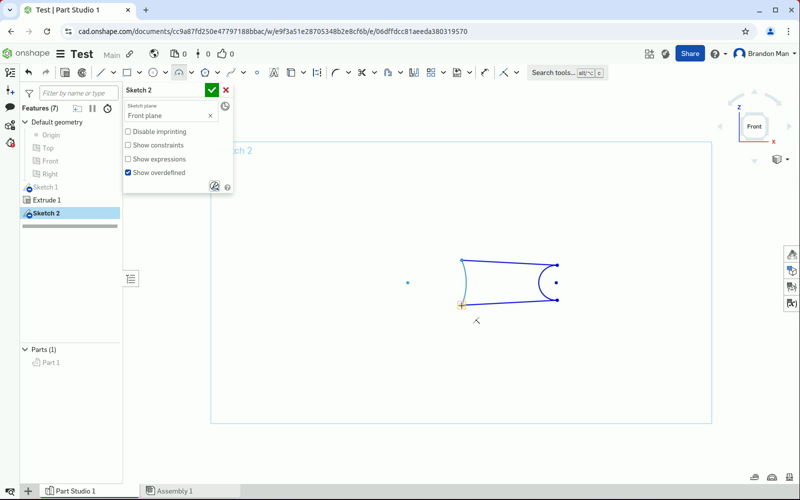
click(461, 305)
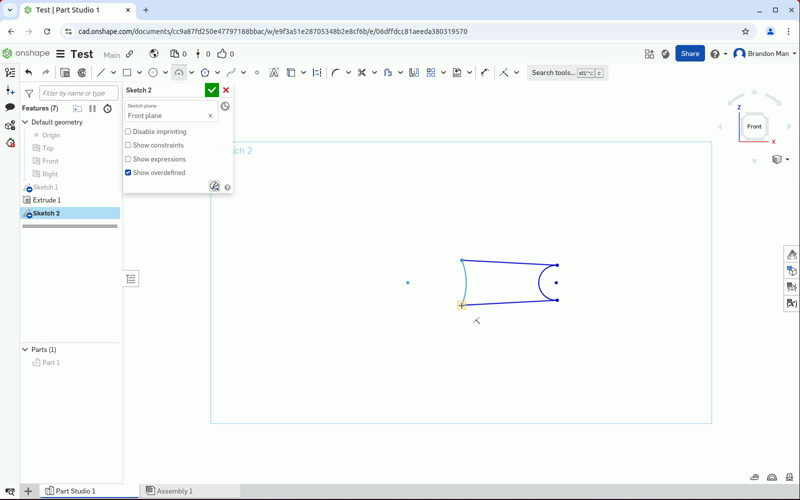
key_down(shift)
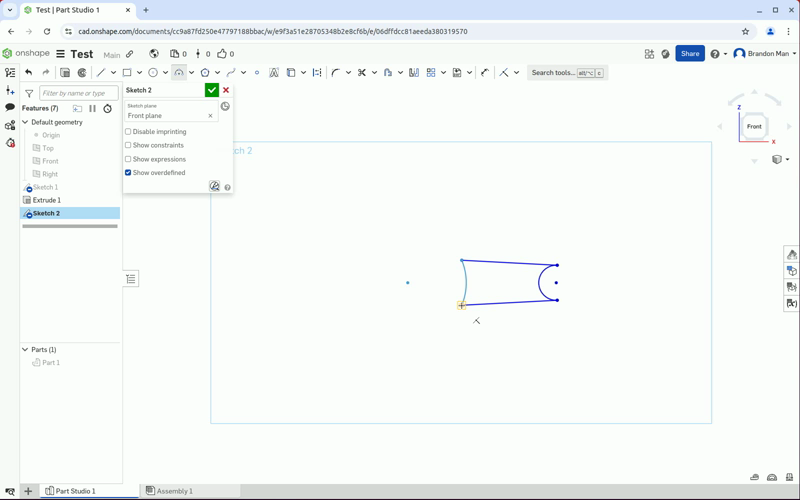
mouse_move(483, 282)
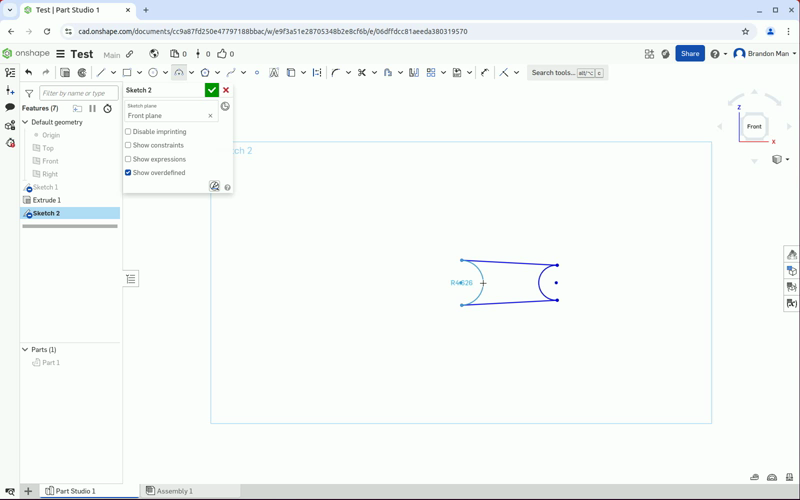
click(483, 282)
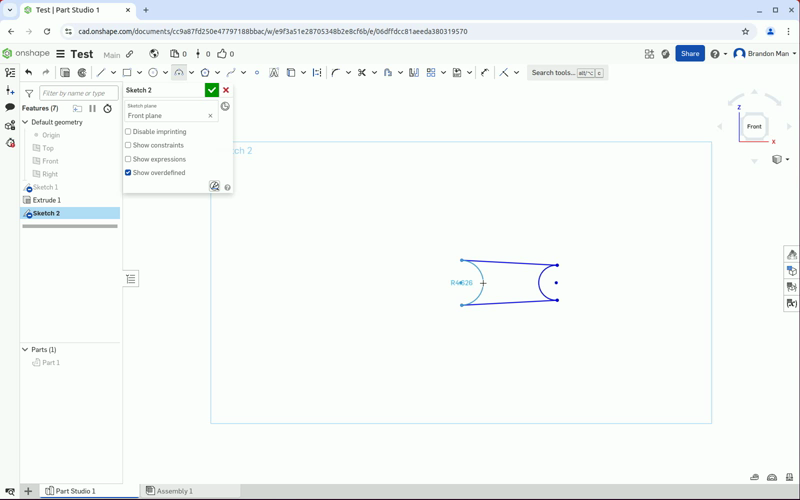
key_up(shift)
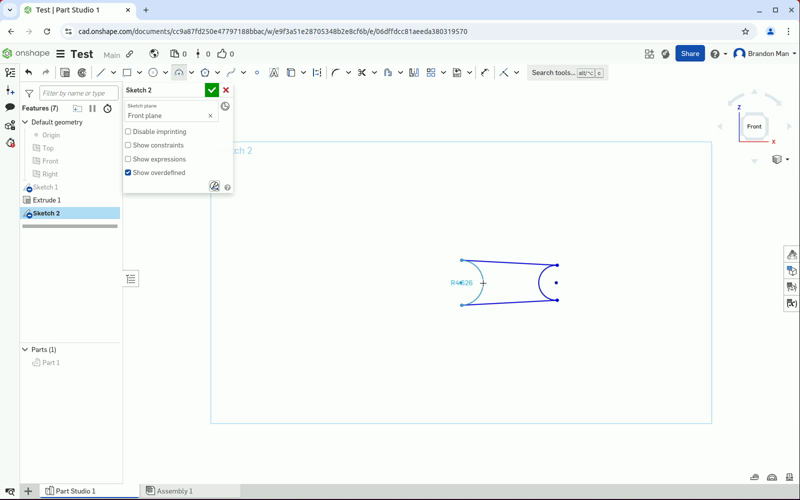
key(esc)
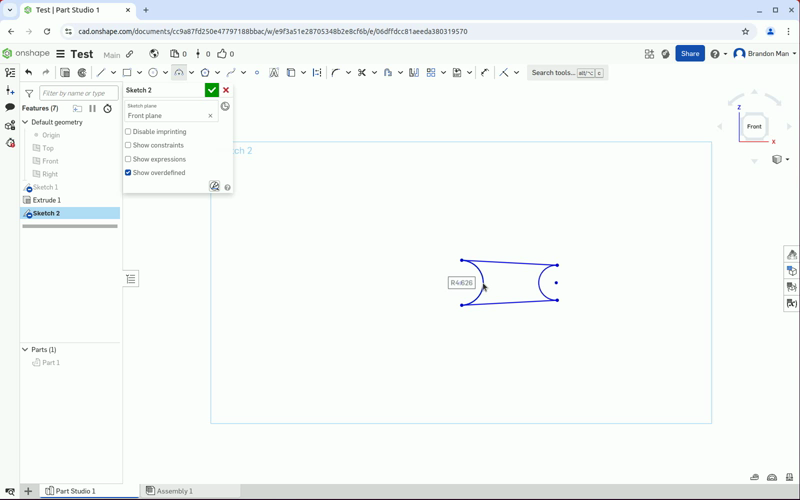
mouse_move(502, 265)
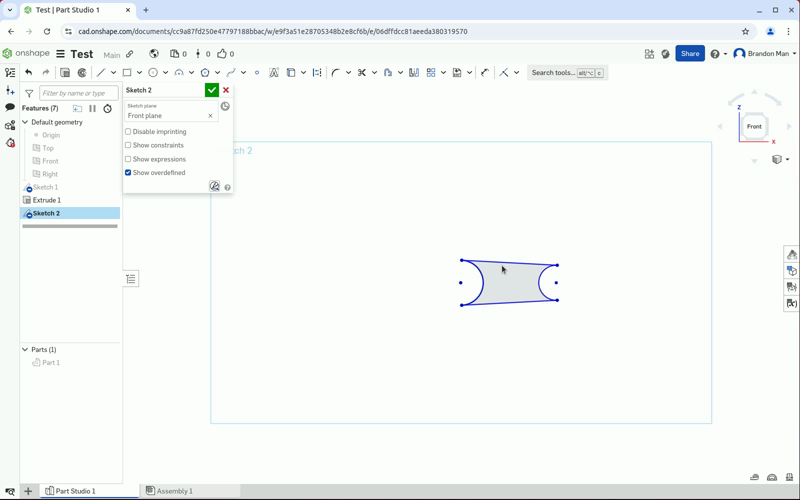
click(502, 265)
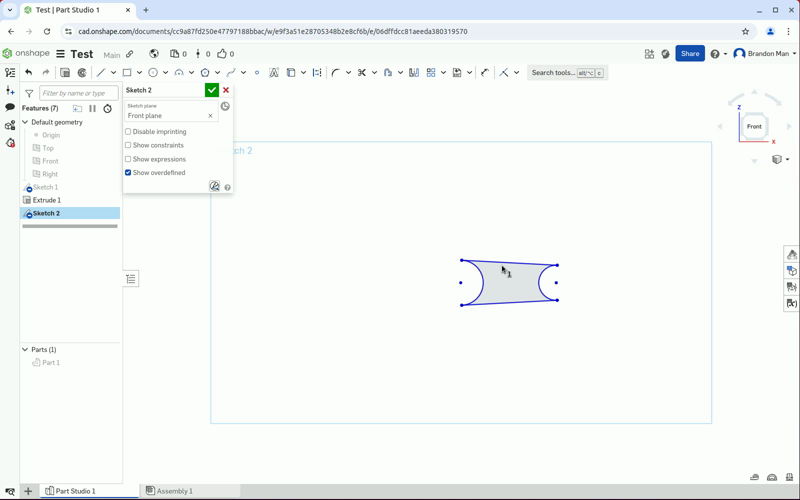
mouse_move(73, 352)
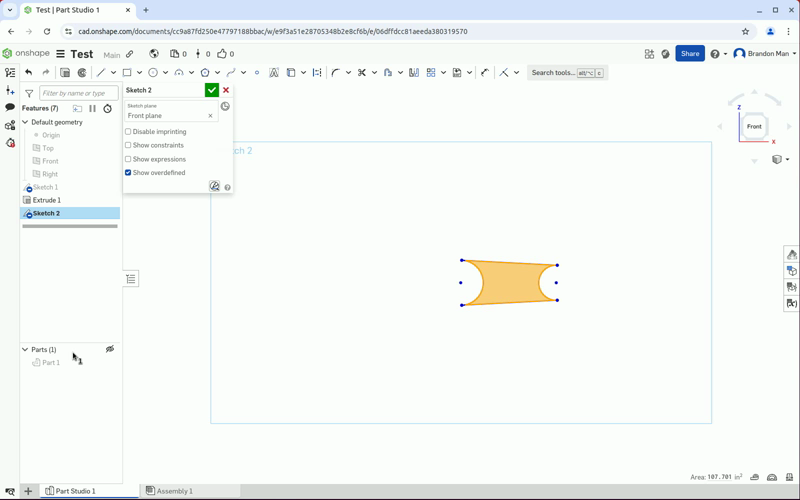
key(shift+y)
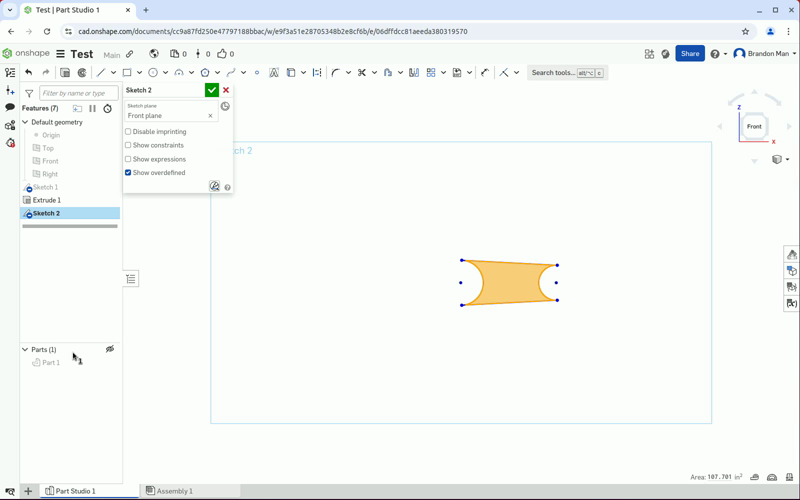
key(shift+e)
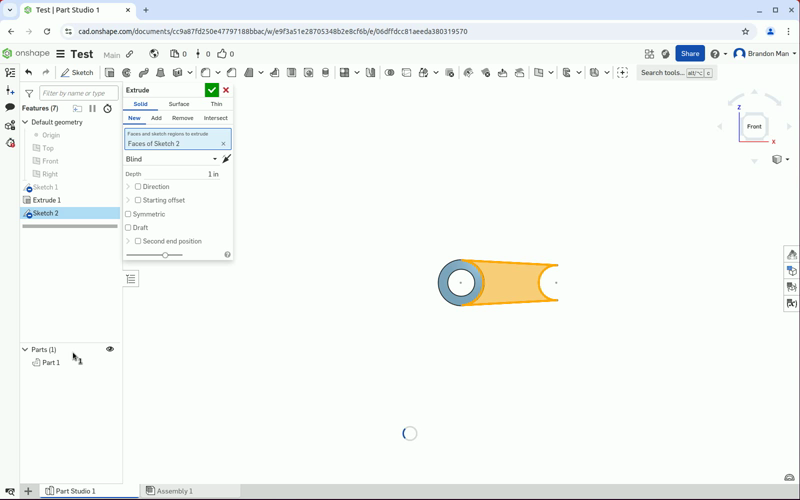
mouse_move(143, 106)
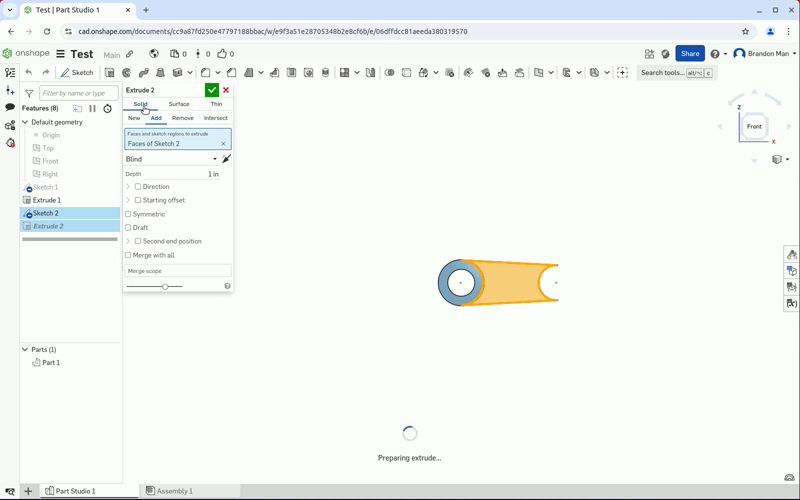
click(143, 106)
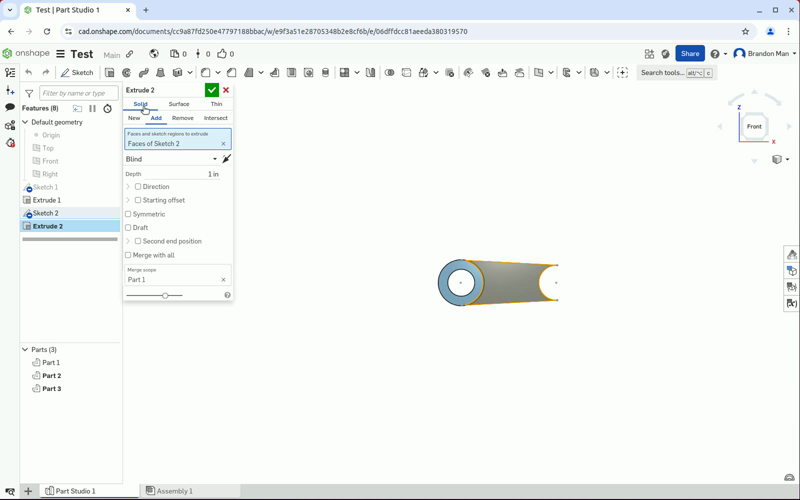
mouse_move(137, 120)
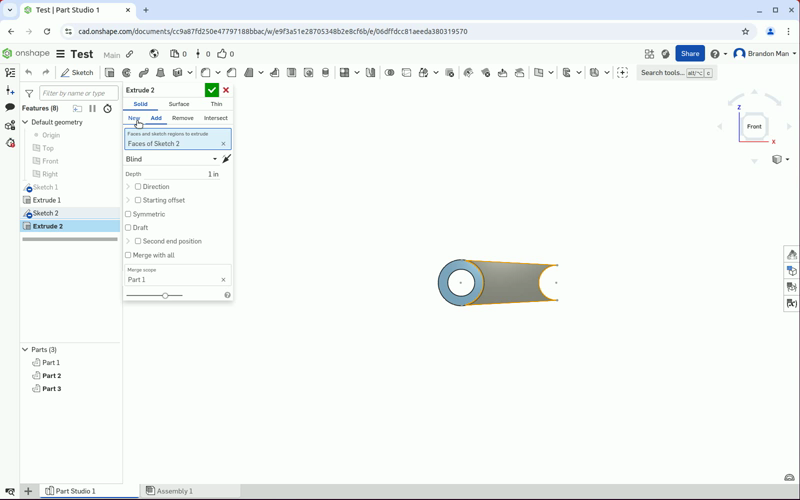
click(137, 120)
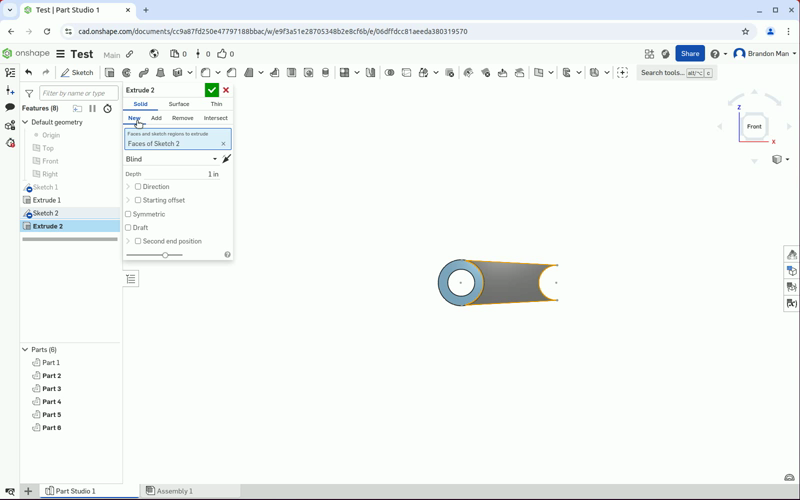
key(tab, 4)
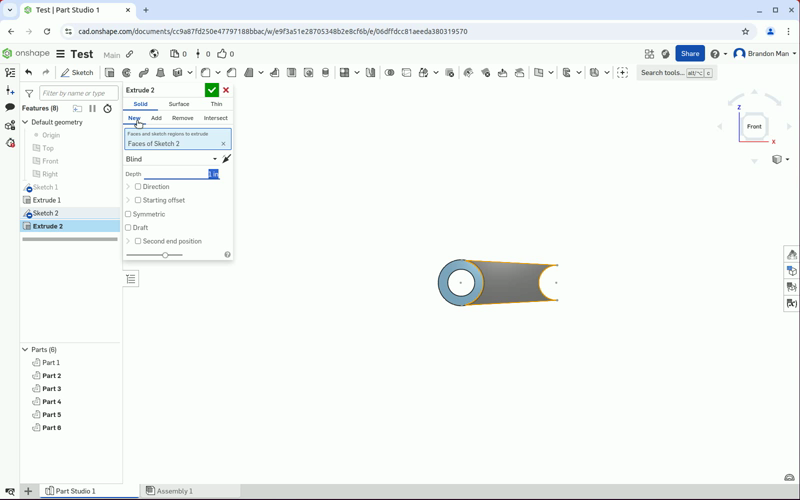
text(1.926)
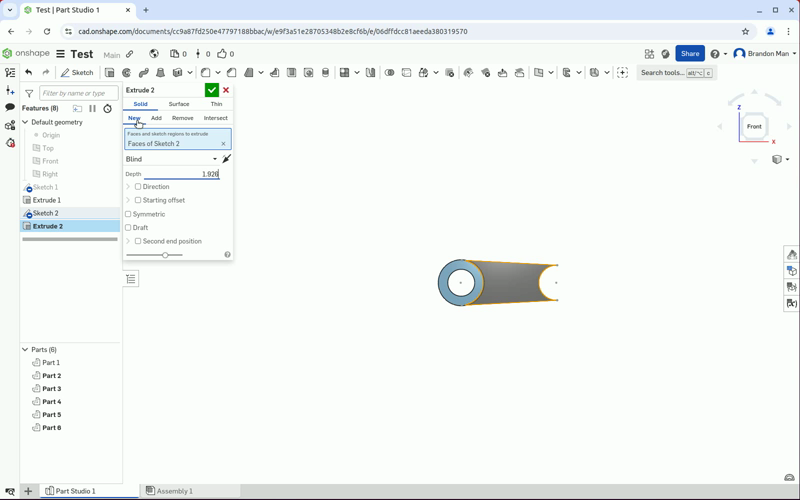
key(tab, 3)
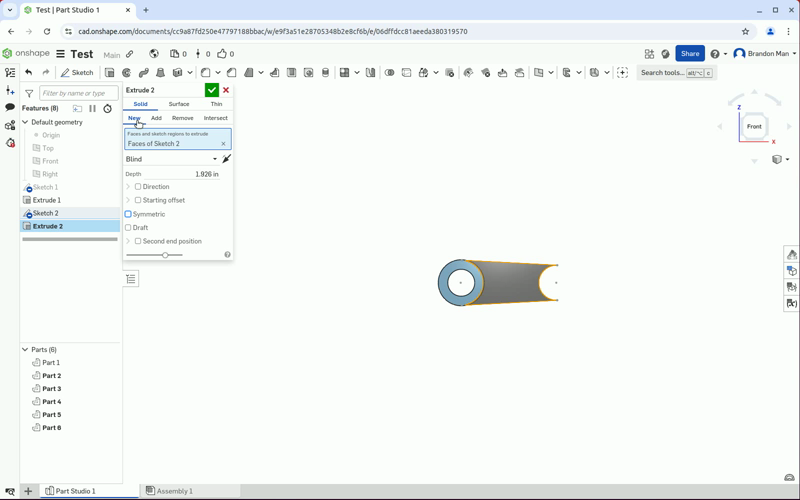
key(space)
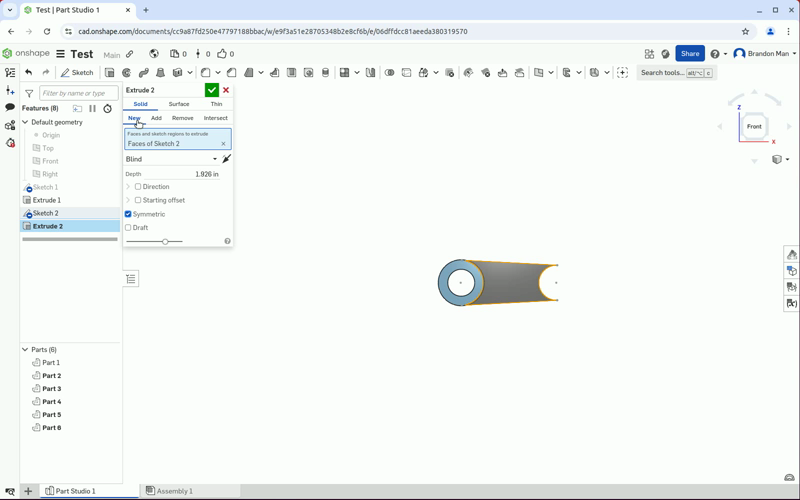
key(enter)
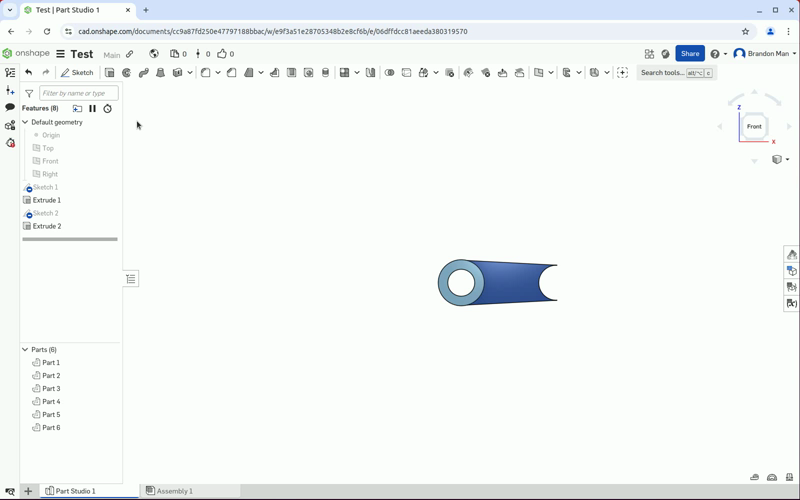
key(shift+h)
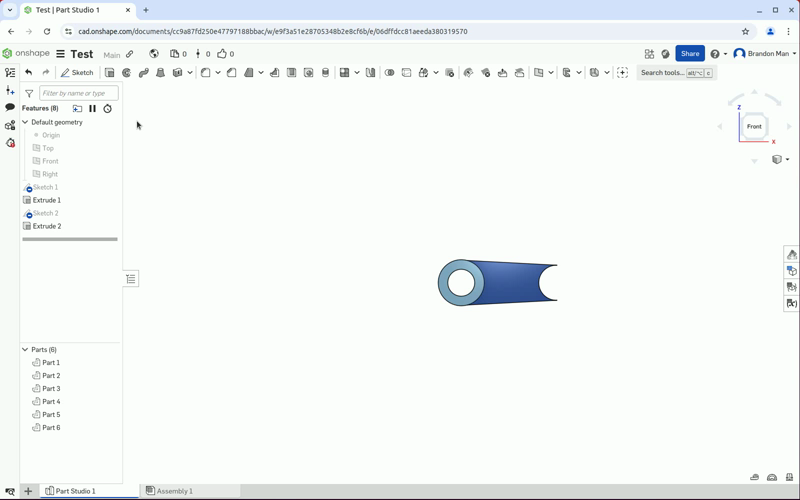
key(shift+h)
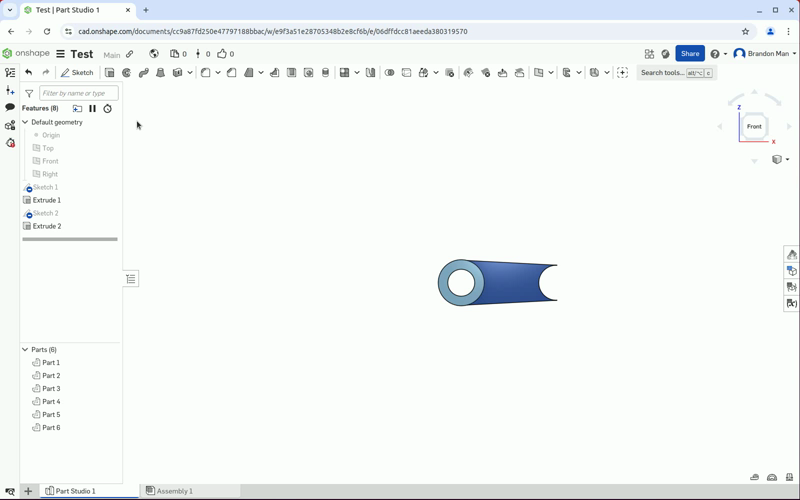
mouse_move(73, 189)
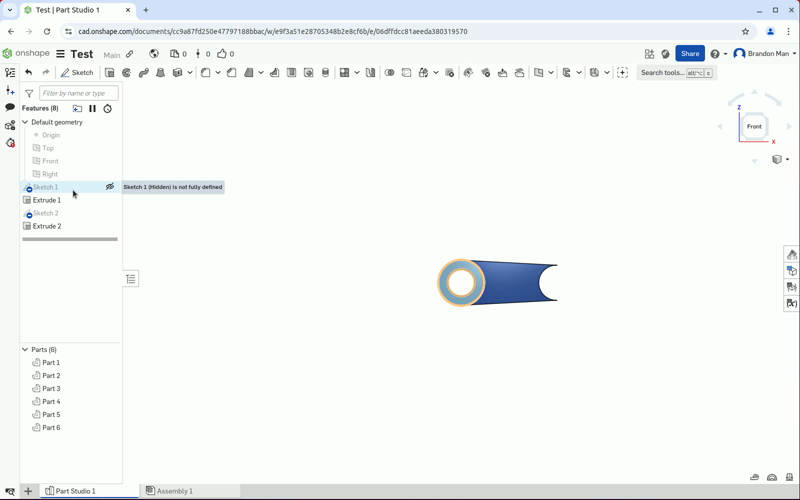
click(73, 189)
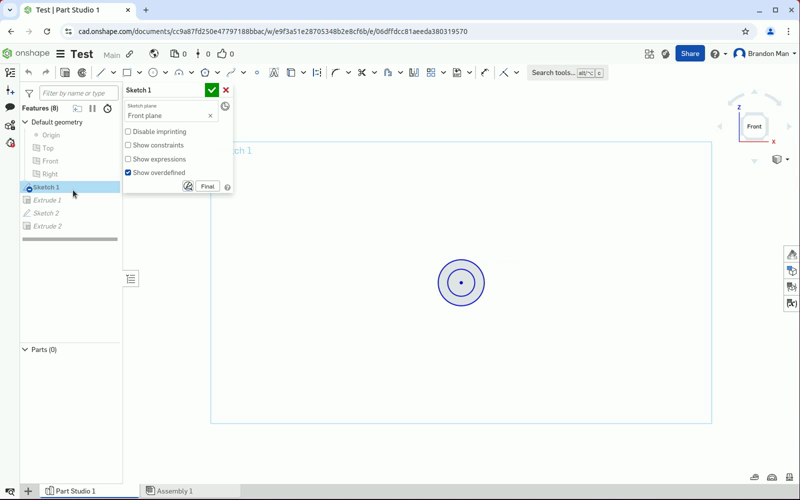
mouse_move(229, 92)
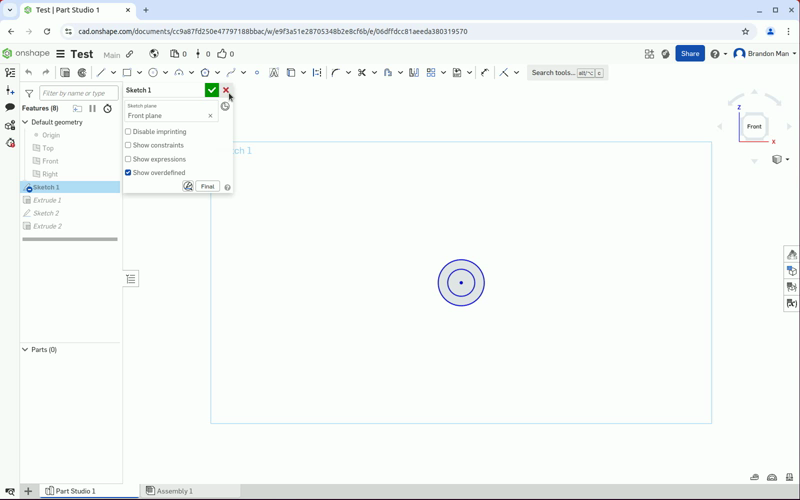
click(229, 92)
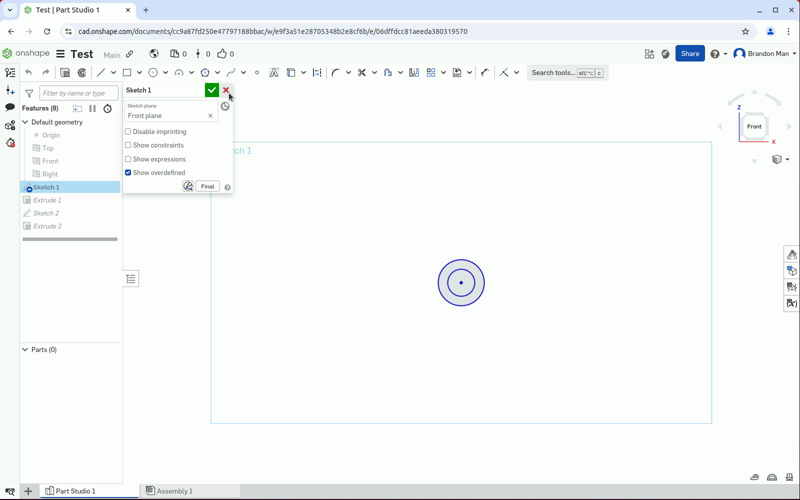
key(shift+s)
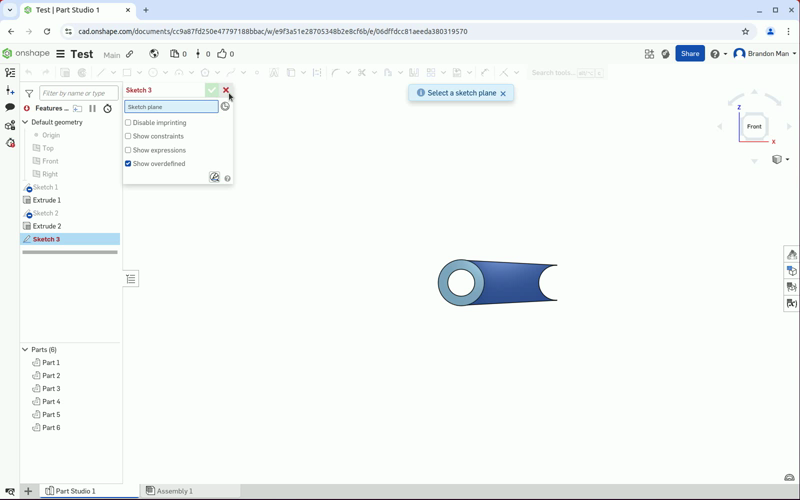
mouse_move(73, 163)
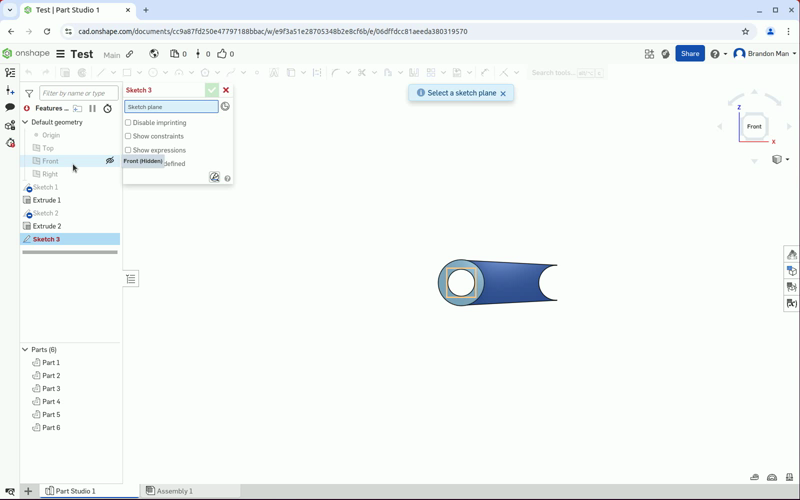
click(73, 163)
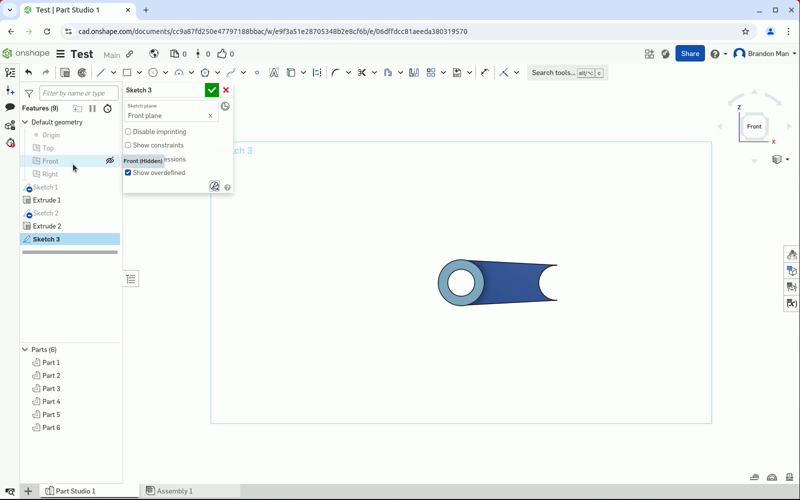
mouse_move(73, 352)
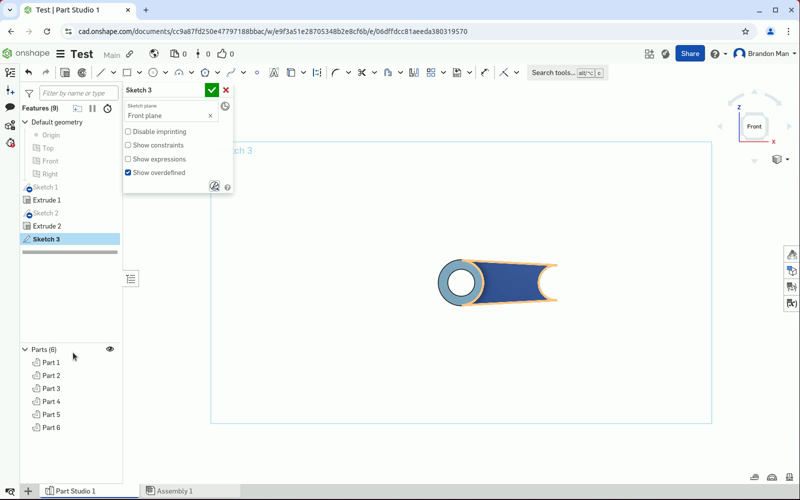
key(y)
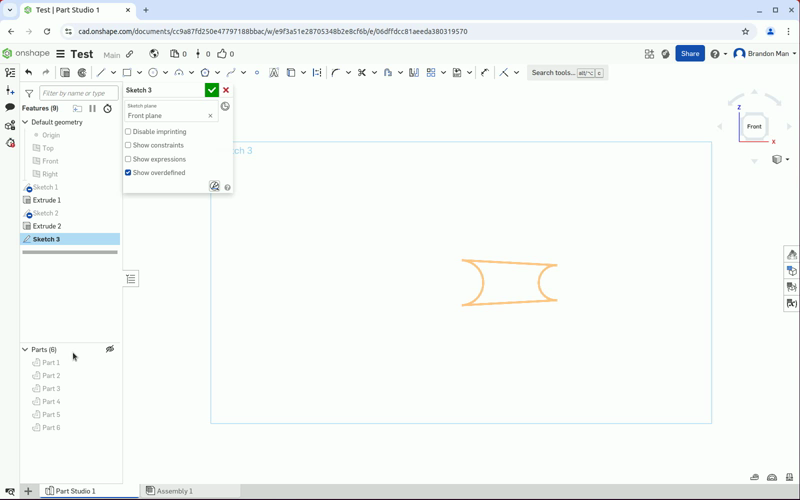
key(c)
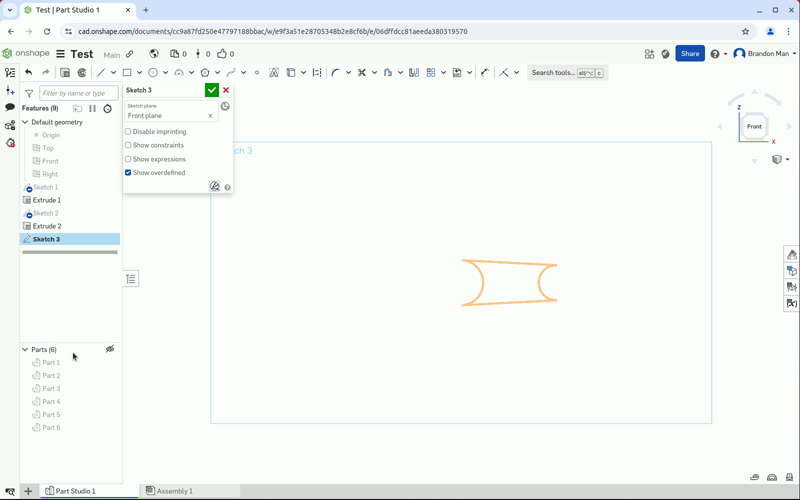
key_down(shift)
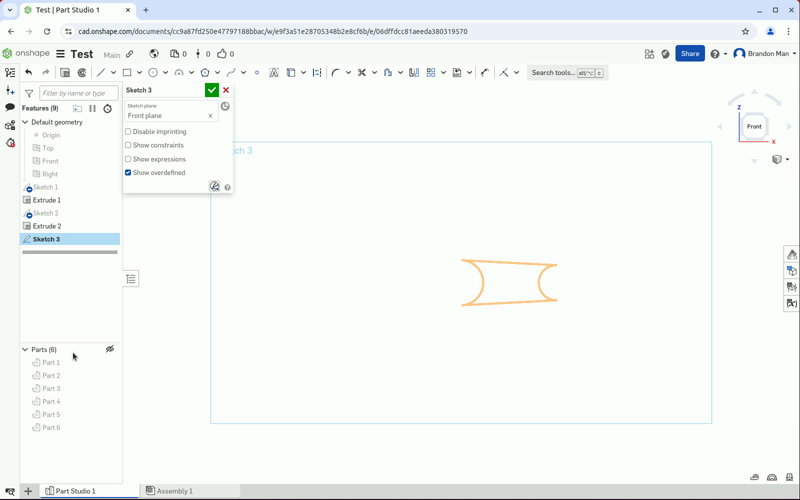
mouse_move(556, 282)
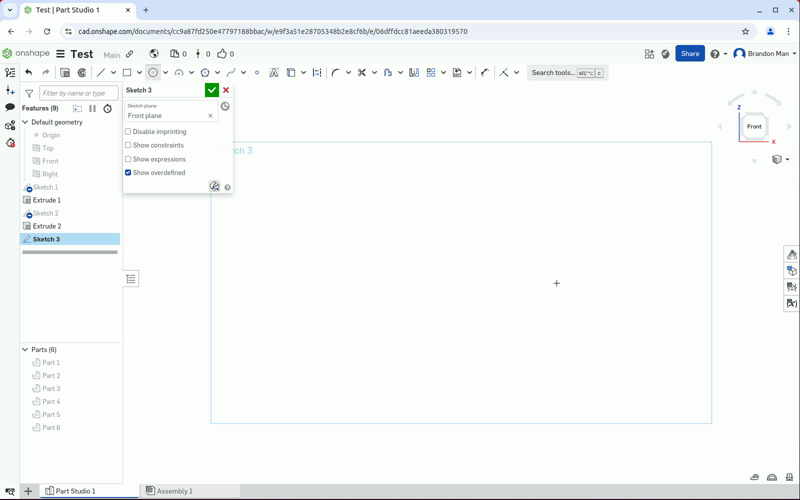
click(556, 282)
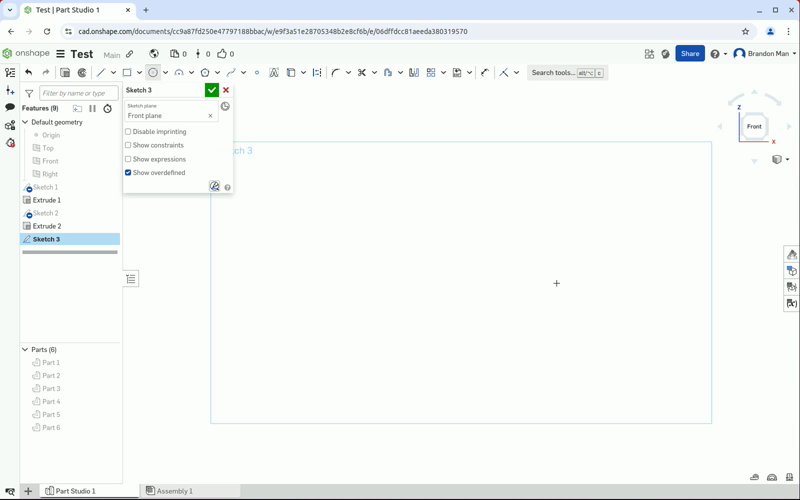
key_up(shift)
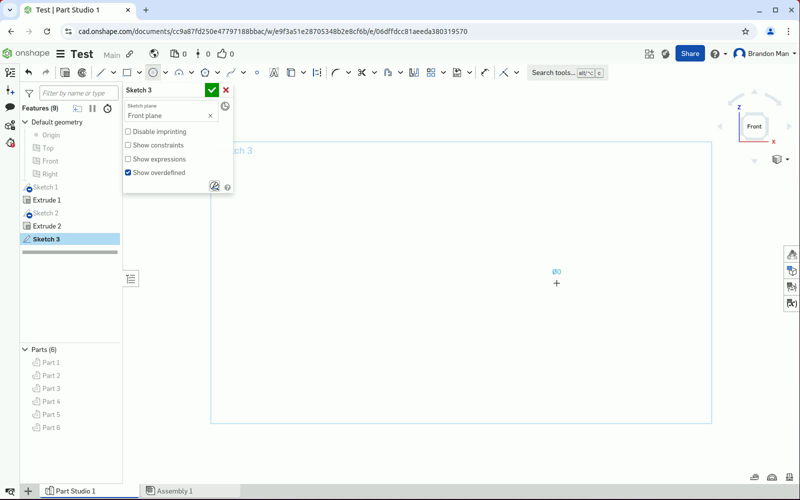
mouse_move(574, 282)
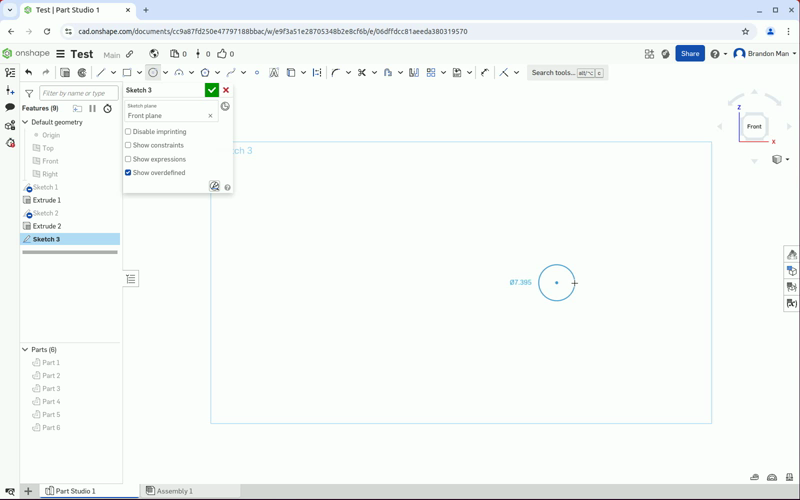
click(574, 282)
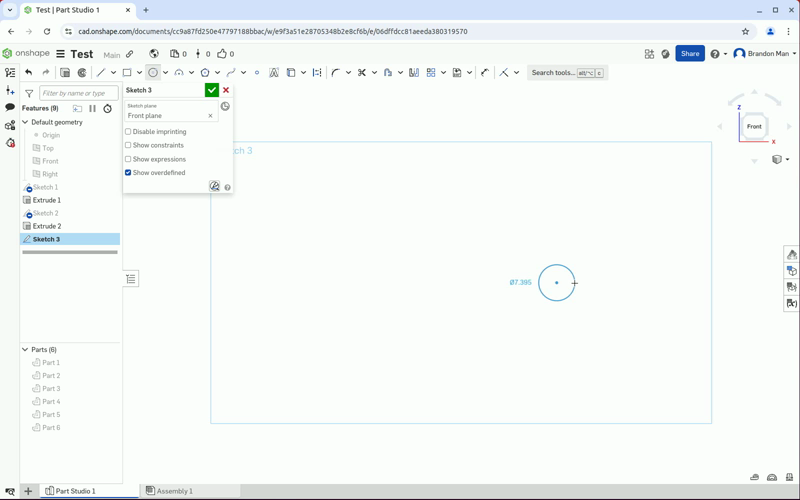
key(esc)
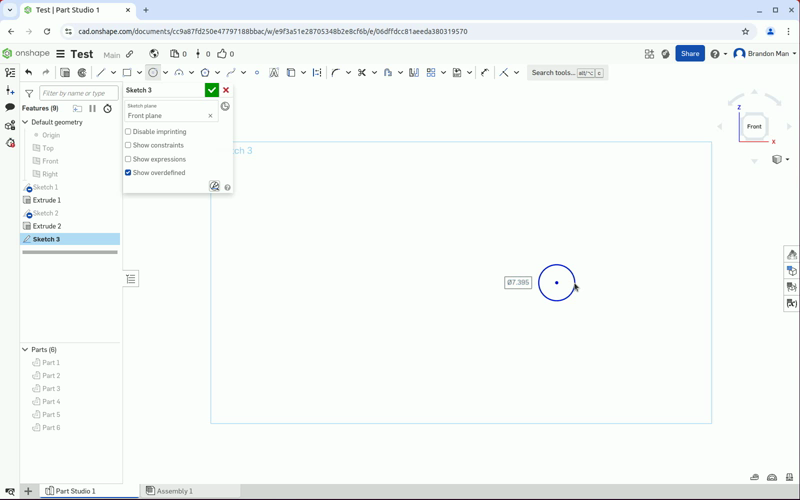
key(c)
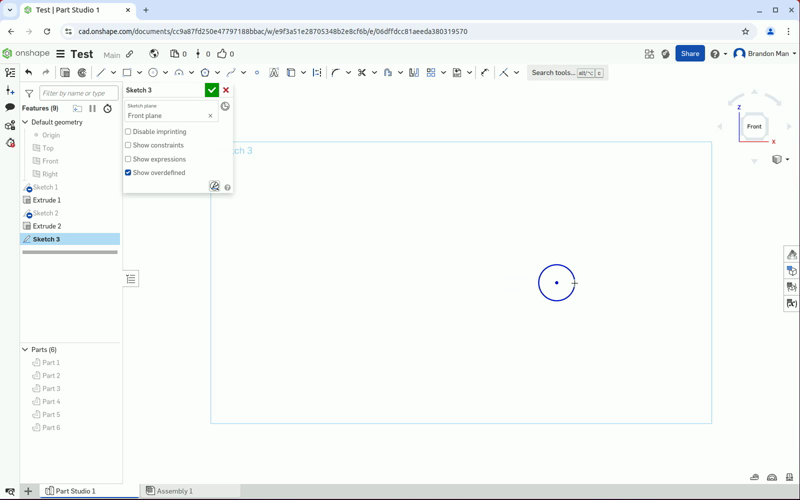
key_down(shift)
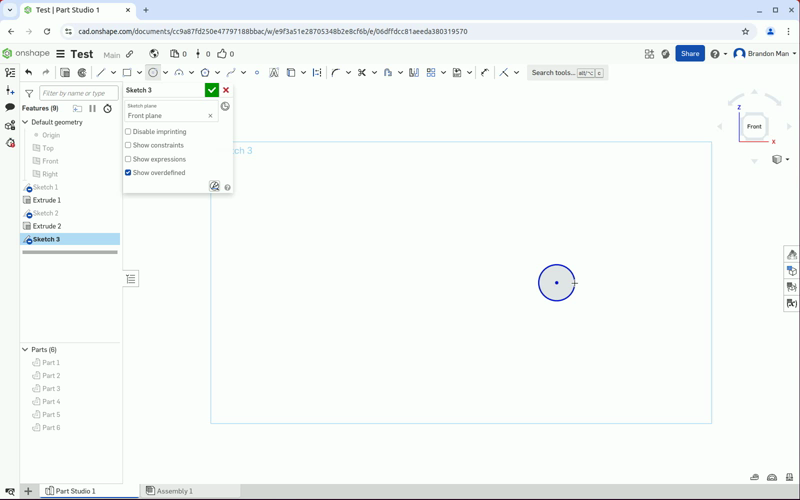
mouse_move(556, 282)
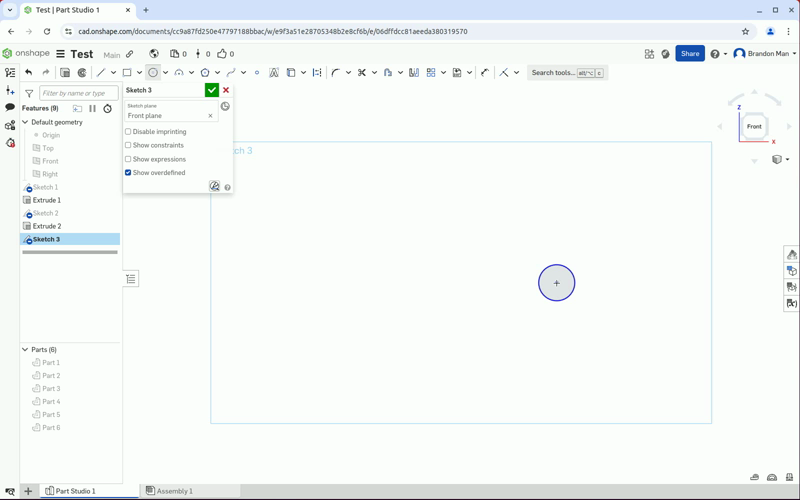
click(556, 282)
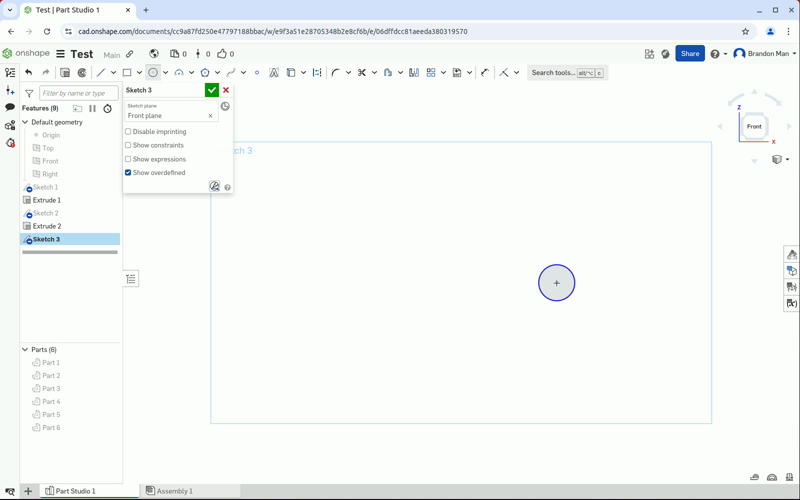
key_up(shift)
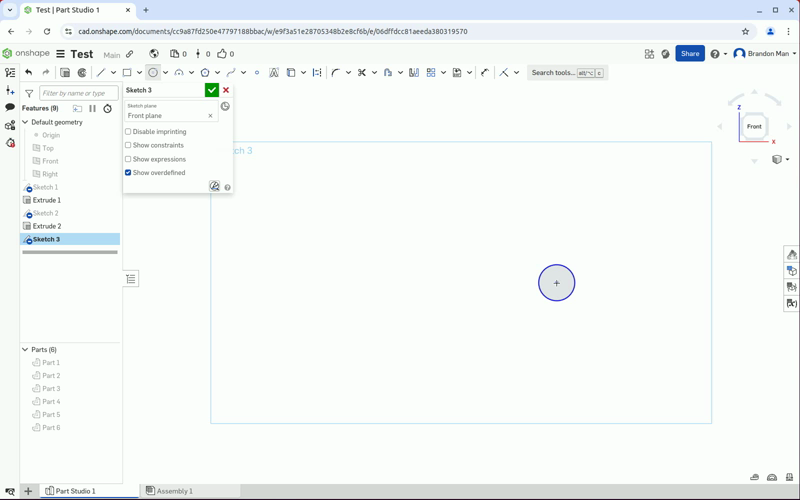
mouse_move(566, 282)
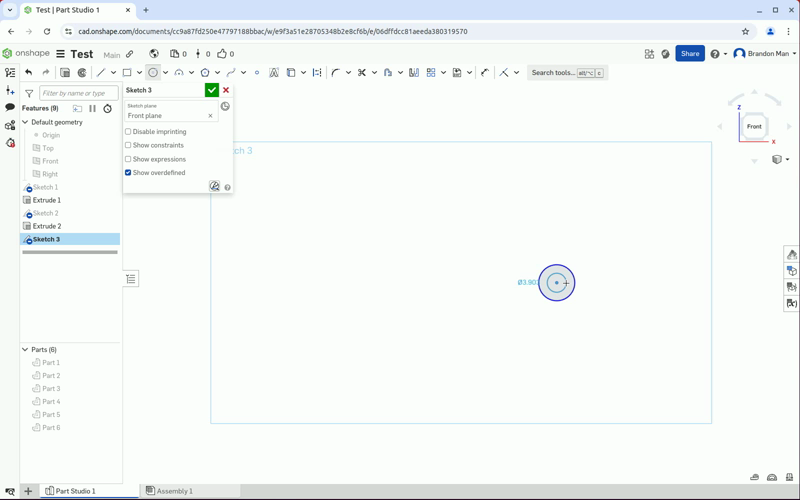
click(566, 282)
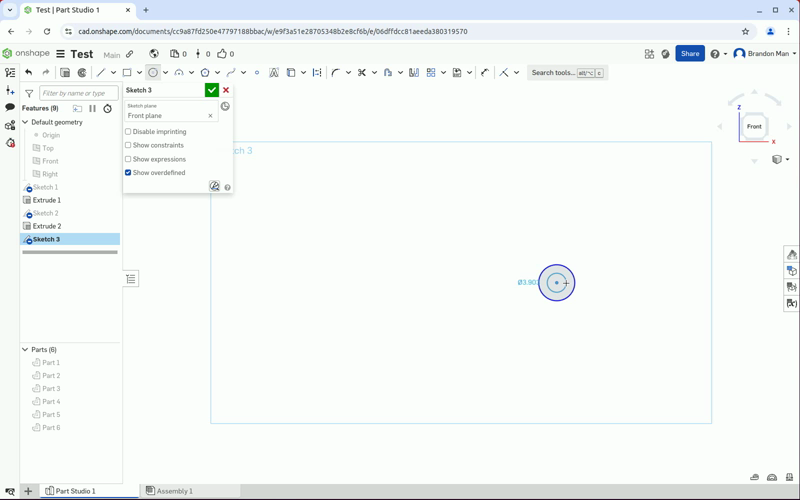
key(esc)
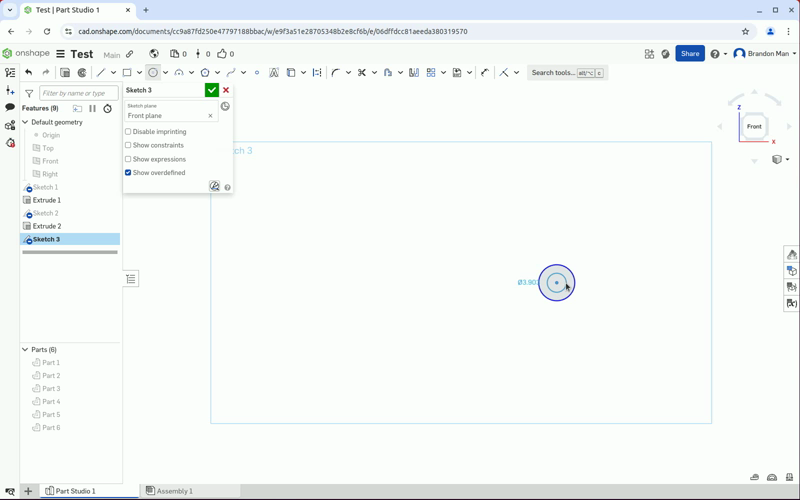
mouse_move(544, 287)
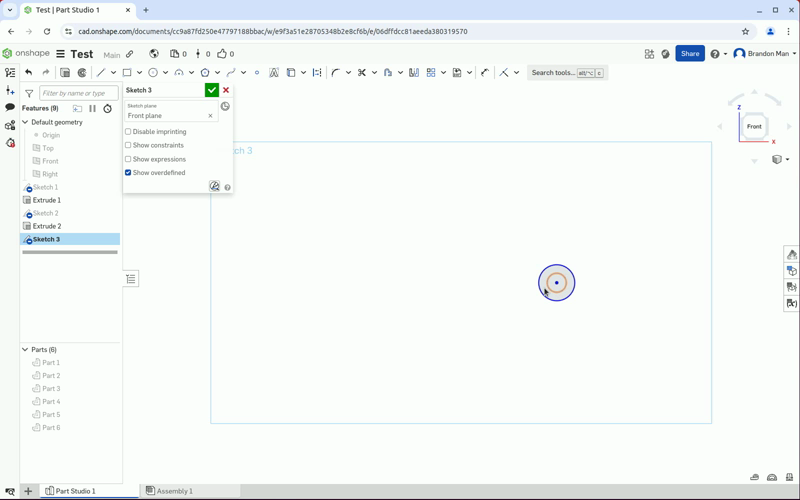
scroll(6)
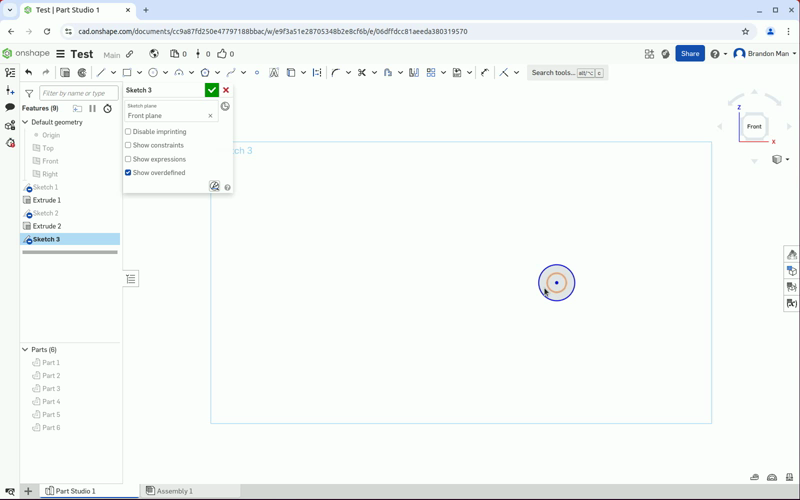
scroll(6)
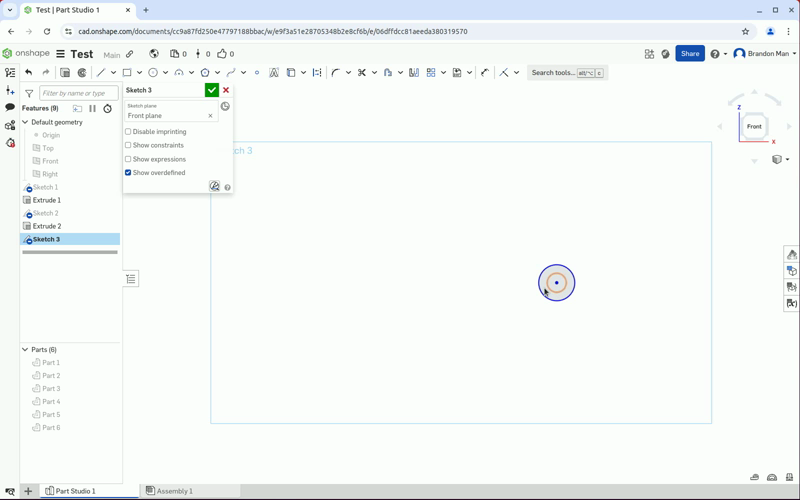
scroll(6)
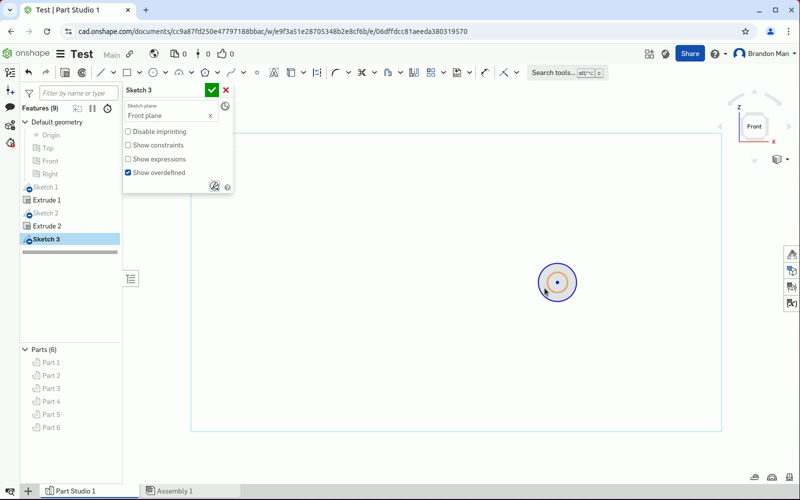
scroll(6)
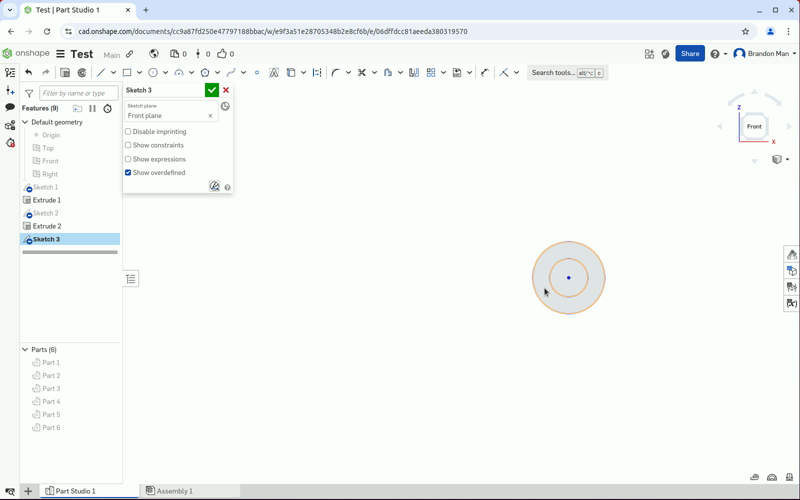
scroll(6)
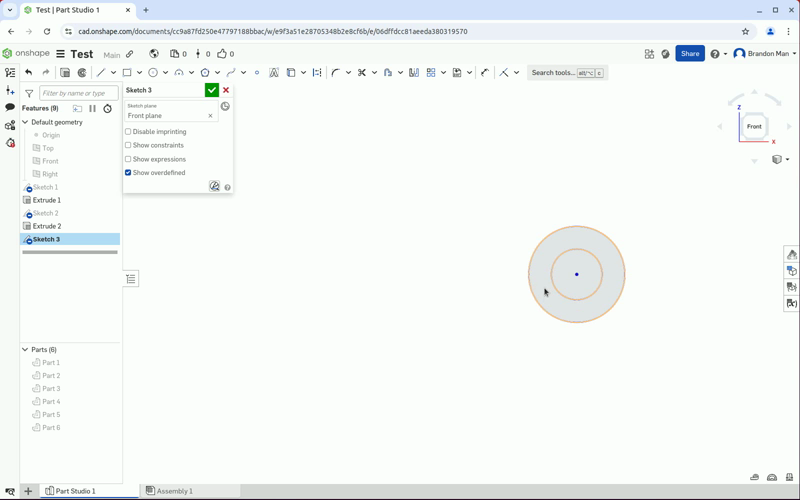
scroll(6)
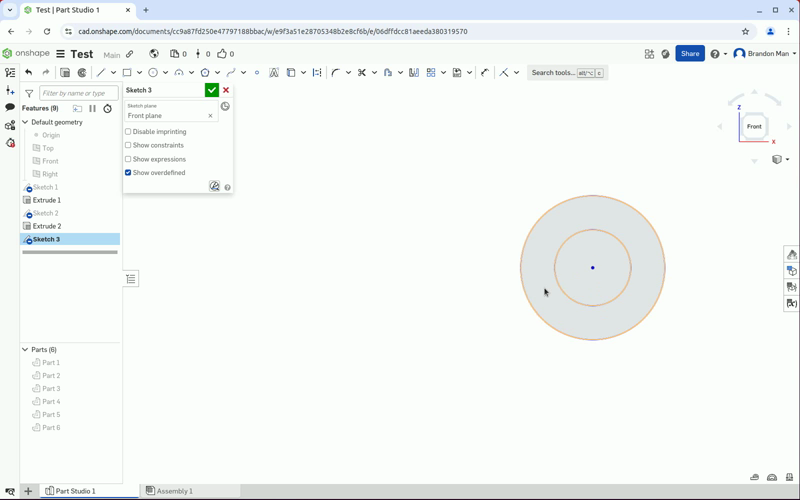
scroll(6)
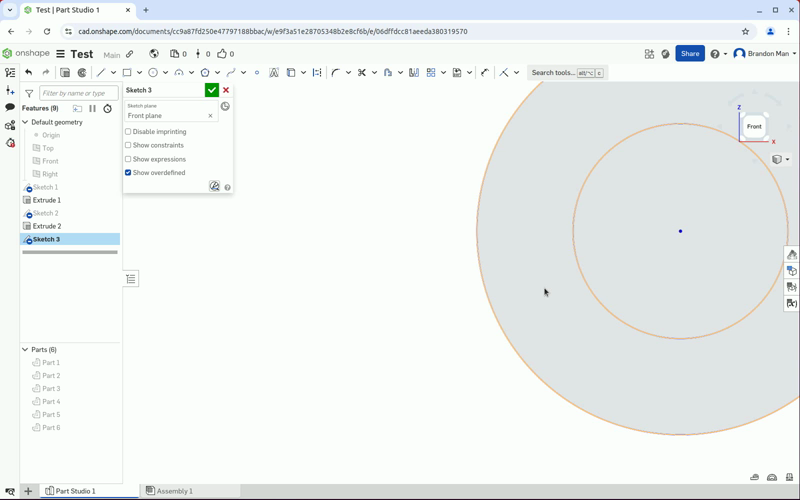
click(544, 287)
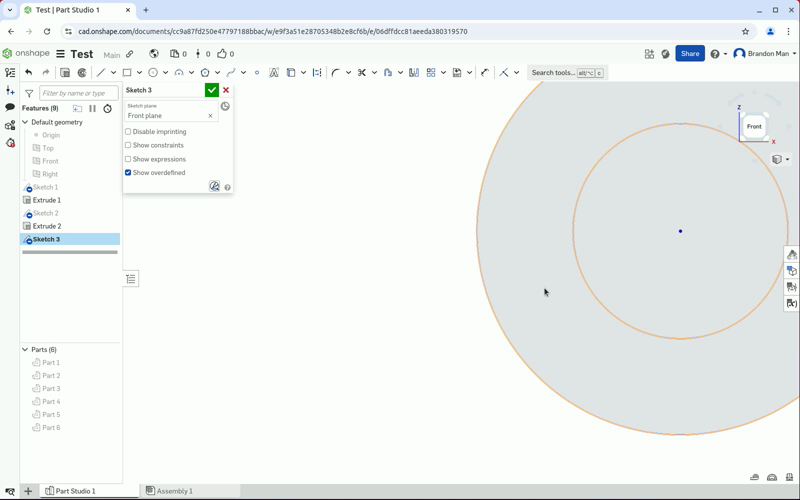
scroll(-6)
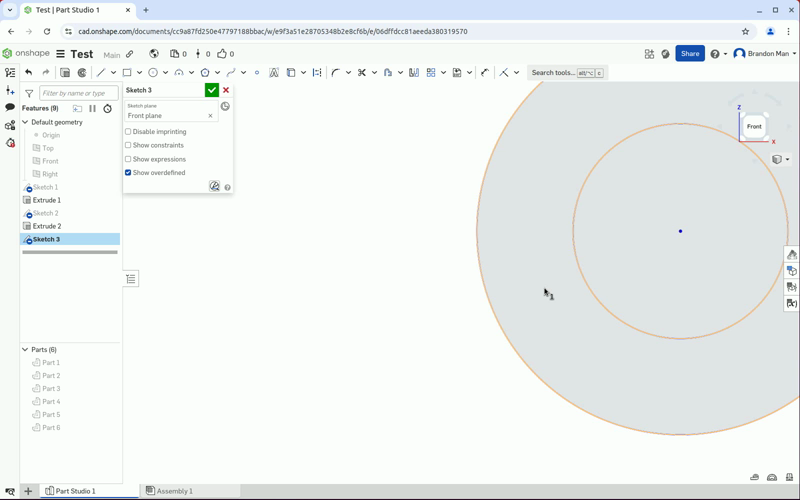
scroll(-6)
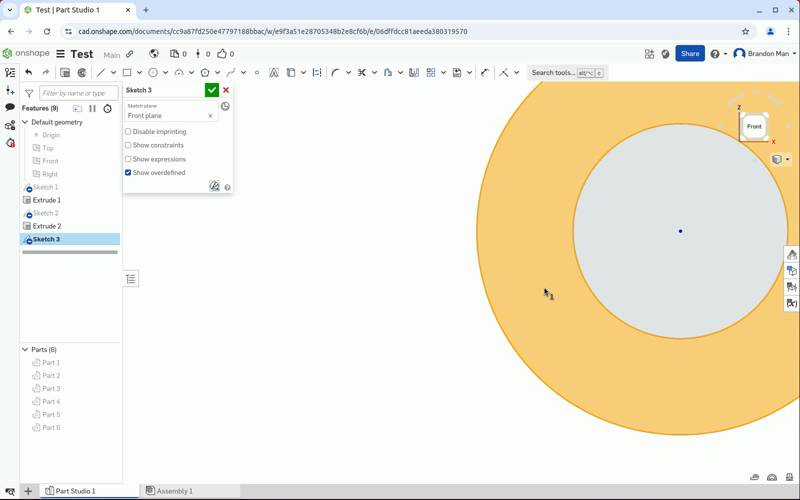
scroll(-6)
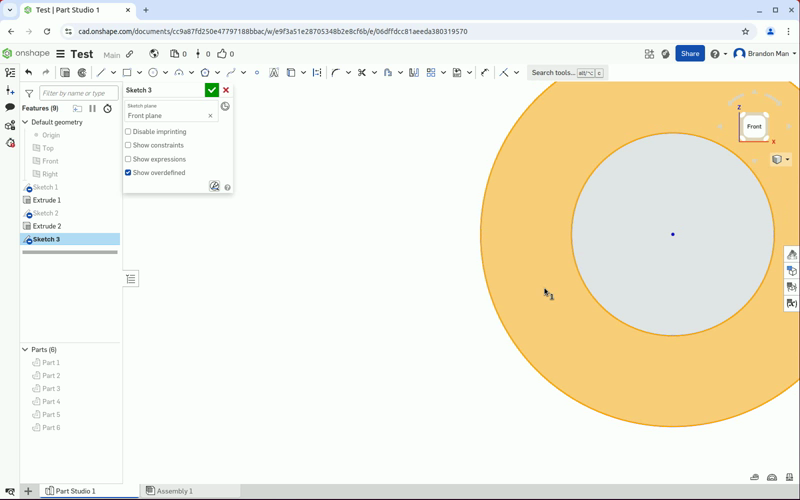
scroll(-6)
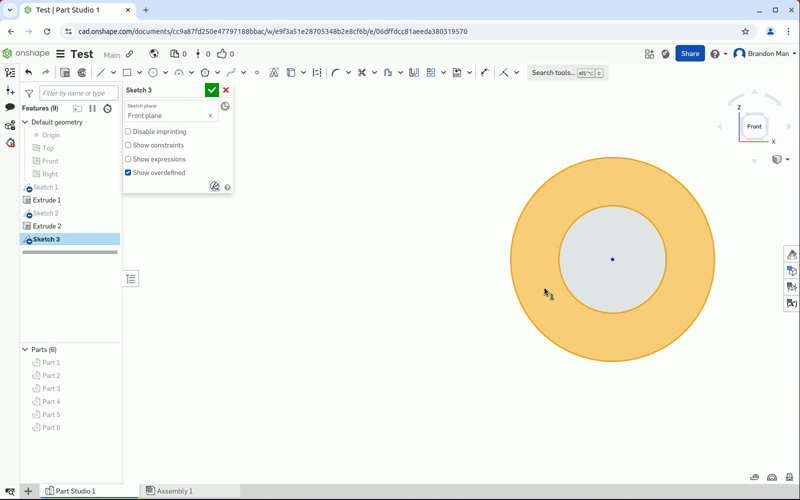
scroll(-6)
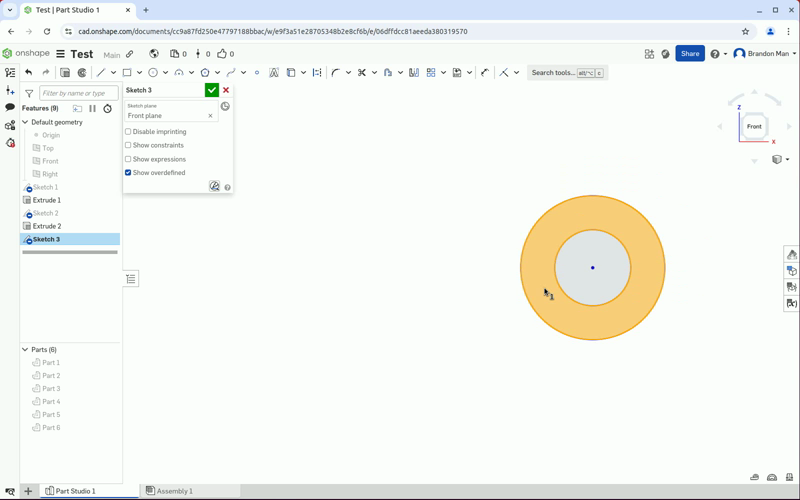
scroll(-6)
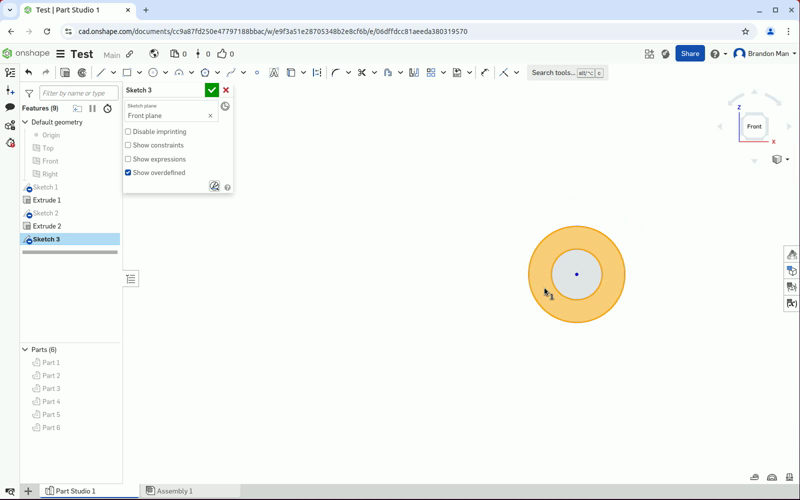
scroll(-6)
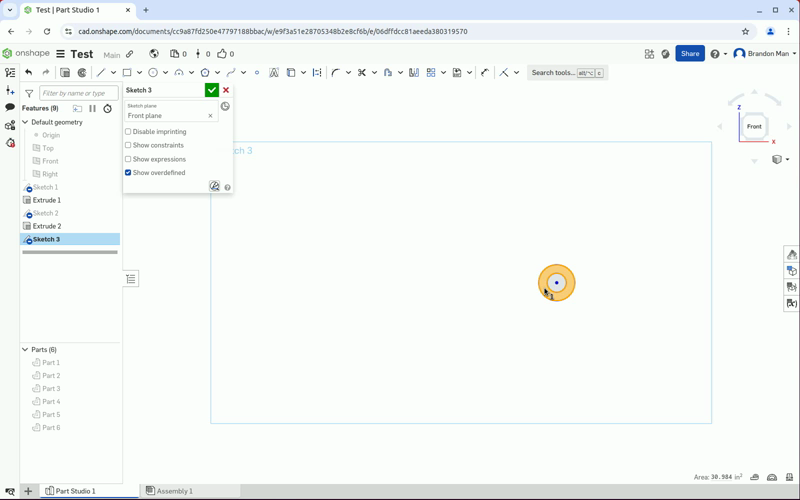
mouse_move(73, 352)
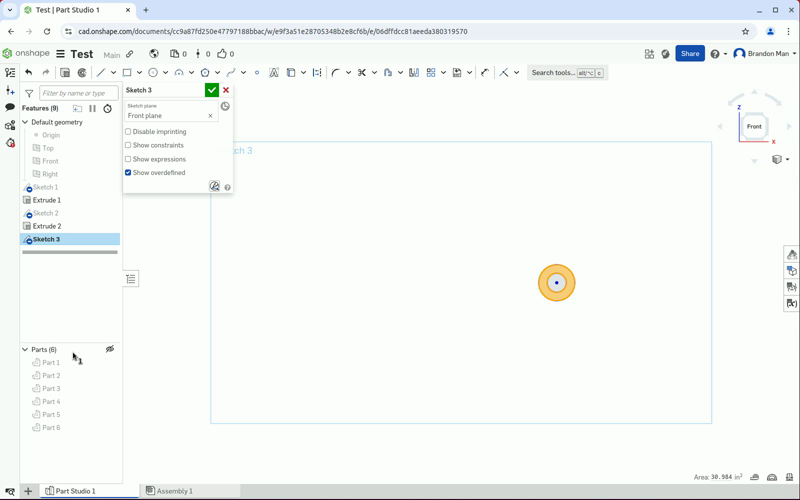
key(shift+y)
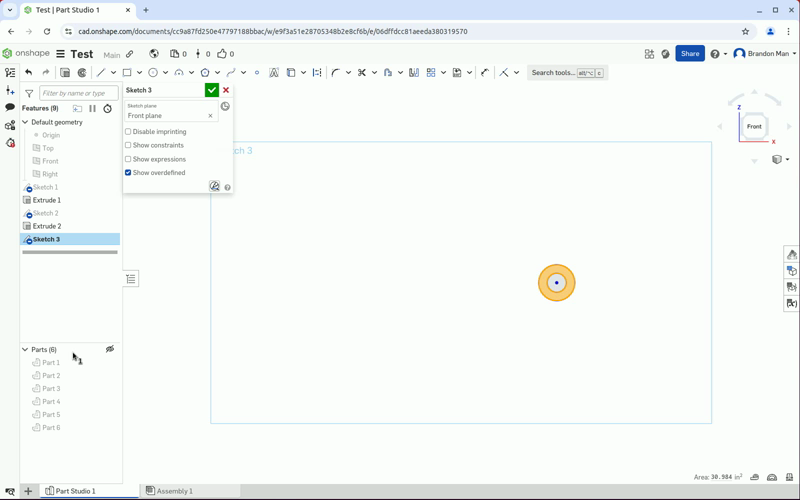
key(shift+e)
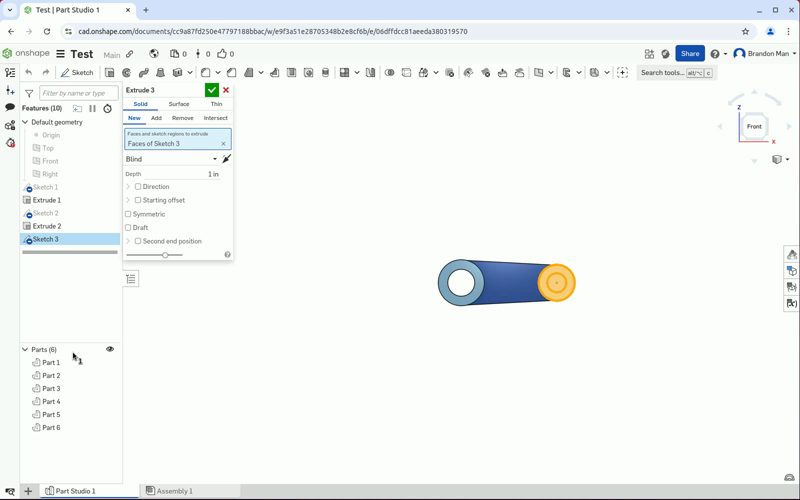
mouse_move(143, 106)
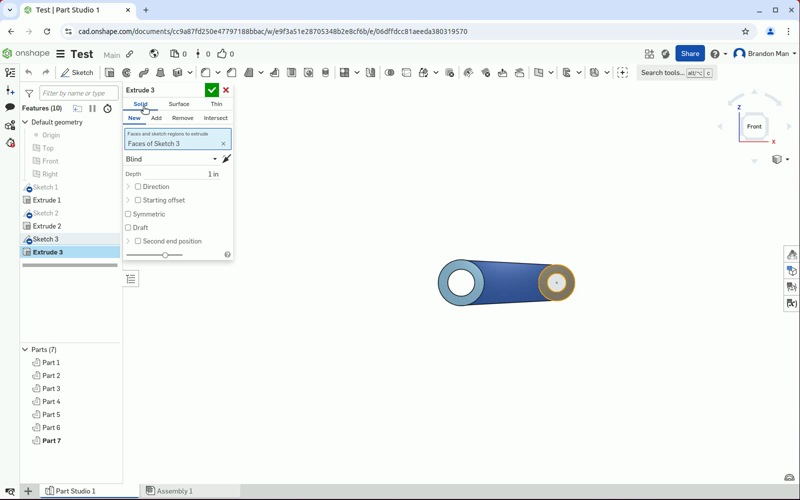
click(143, 106)
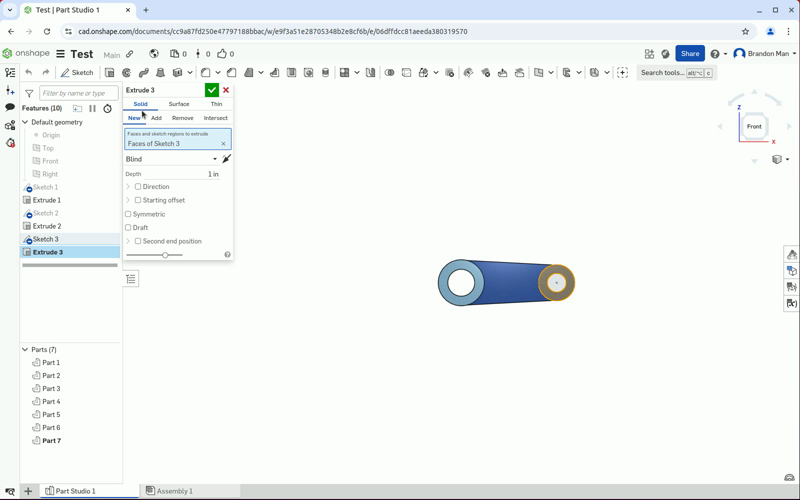
mouse_move(137, 120)
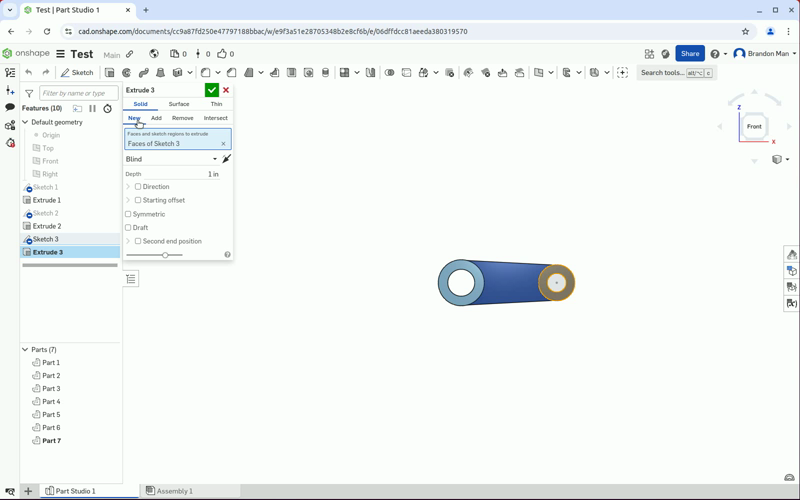
click(137, 120)
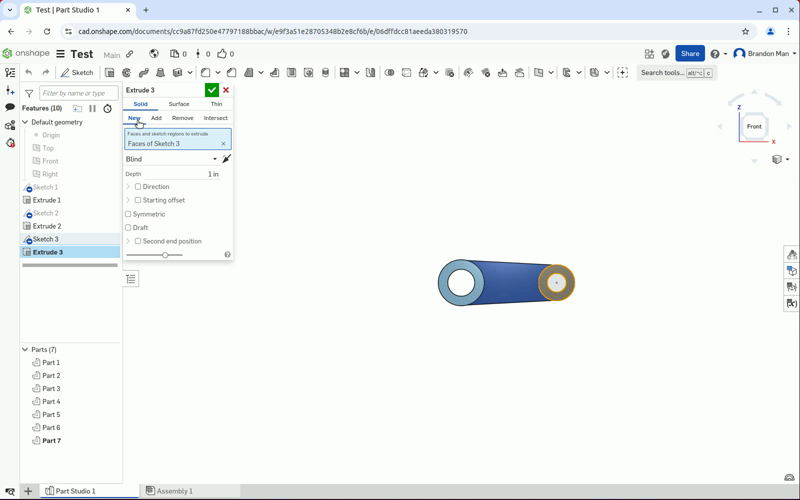
key(tab, 4)
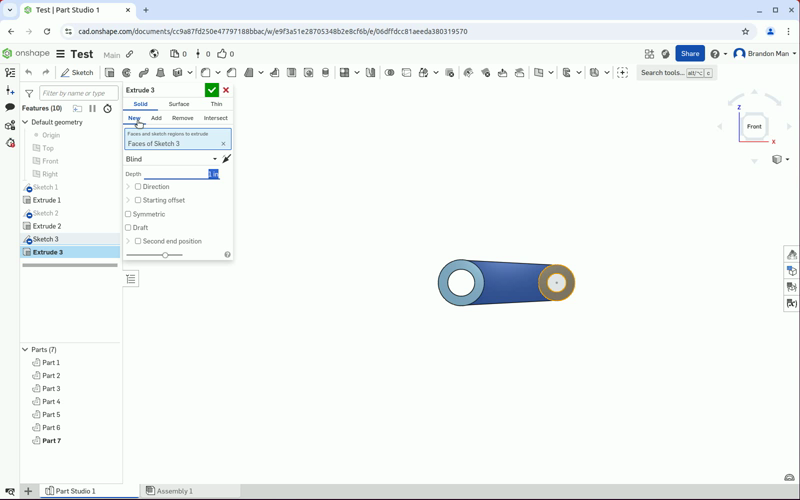
text(3.37)
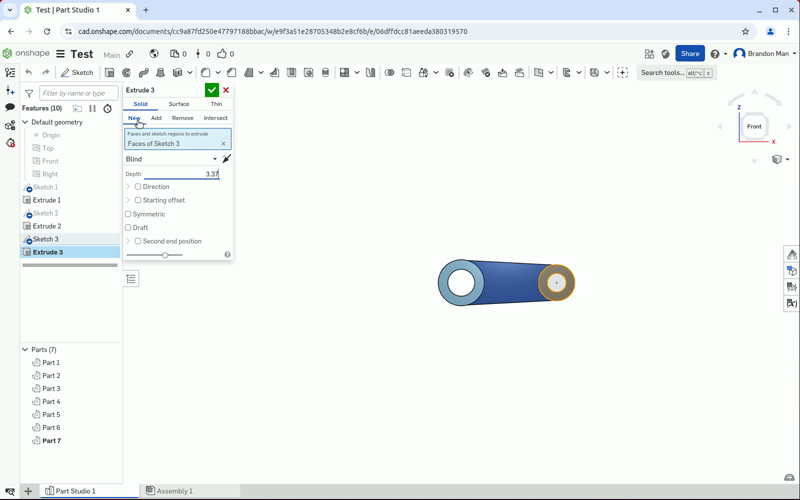
key(tab, 3)
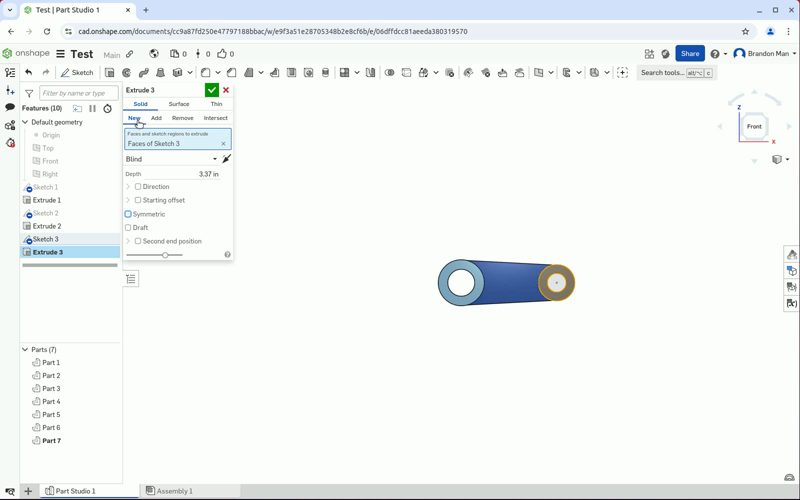
key(space)
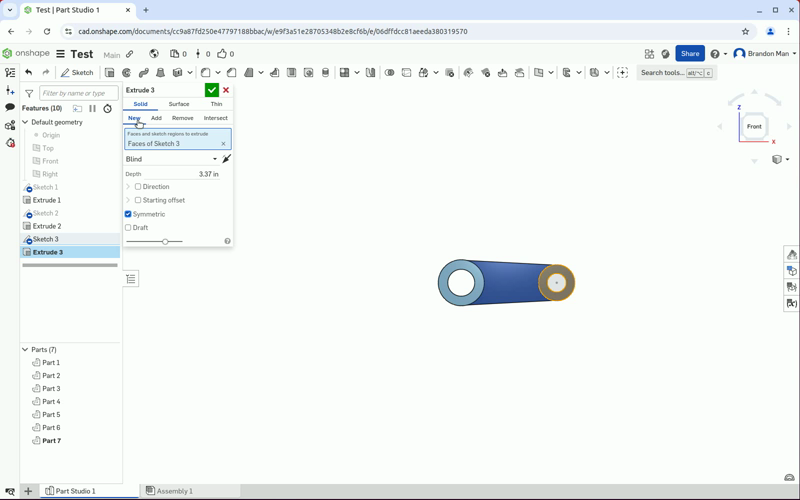
key(enter)
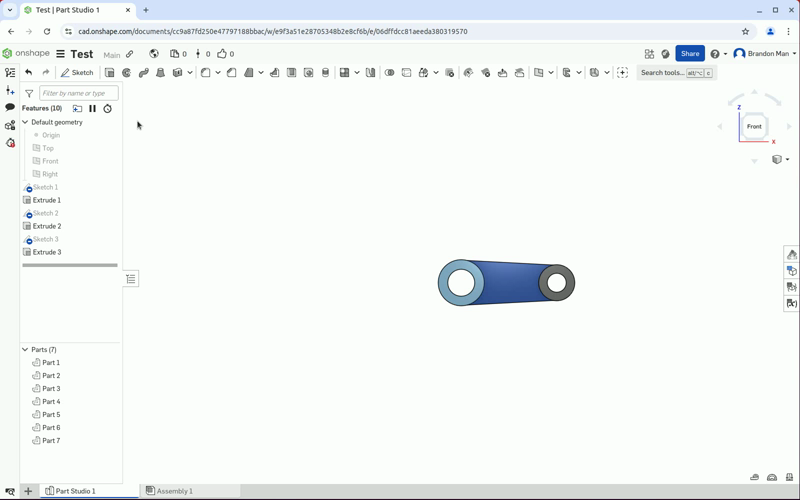
key(shift+h)
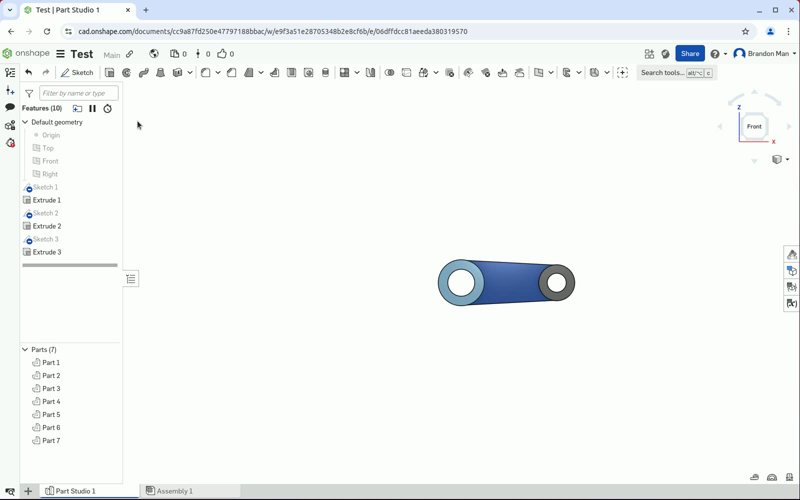
key(shift+h)
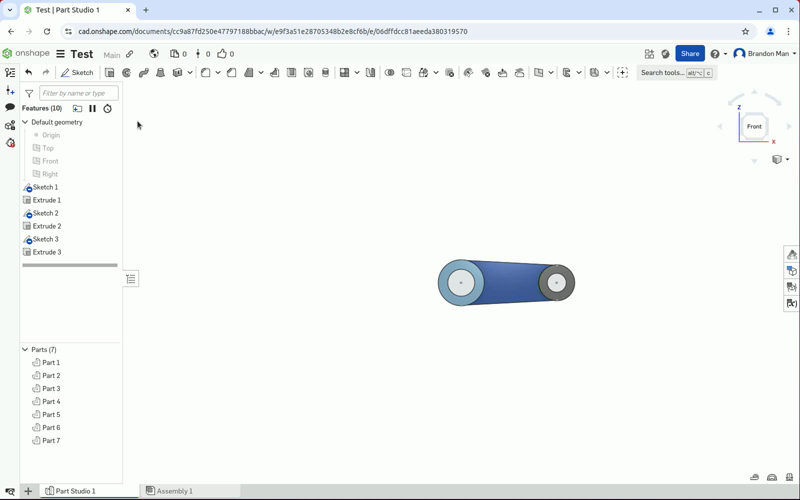
key(shift+7)
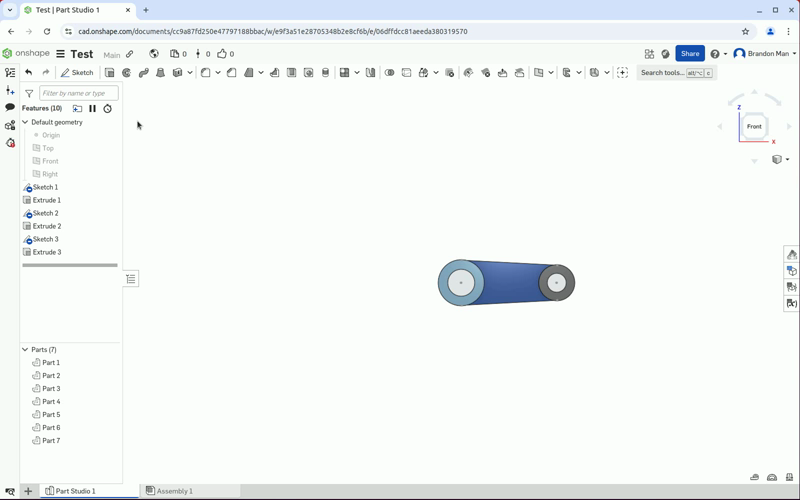
key(left, 2)
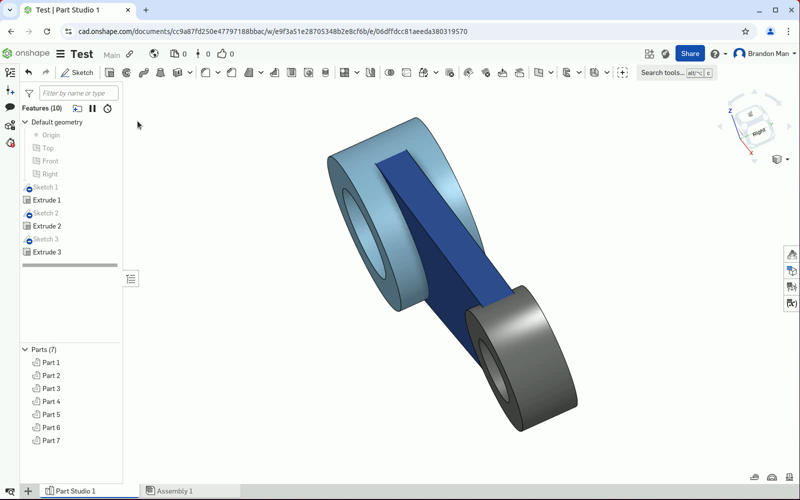
key(down, 2)
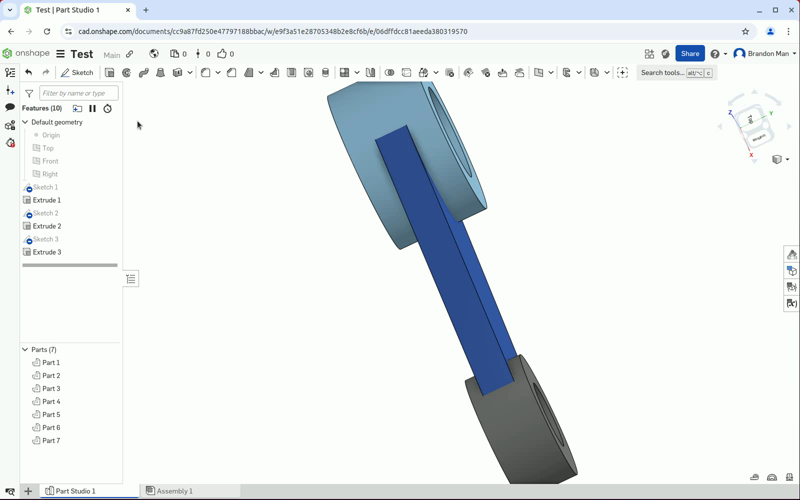
key(up, 2)
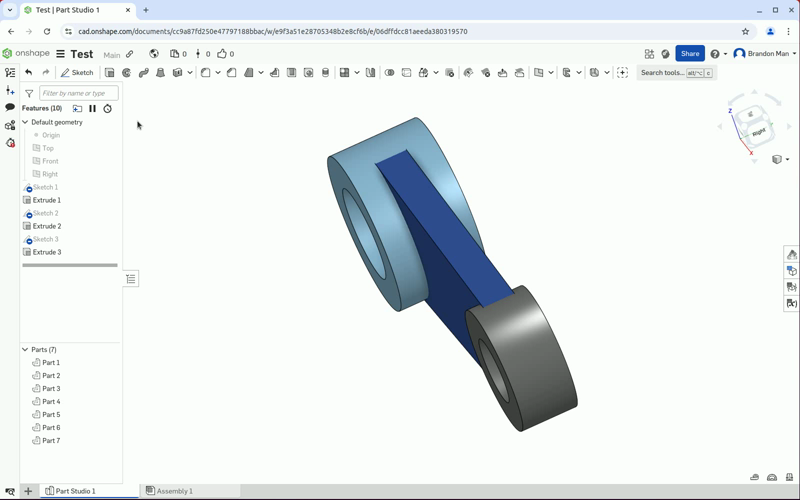
key(right, 2)
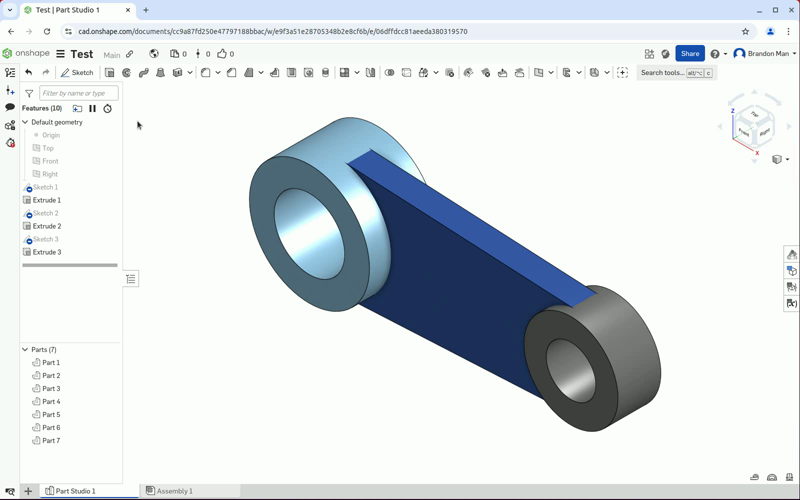
mouse_move(73, 189)
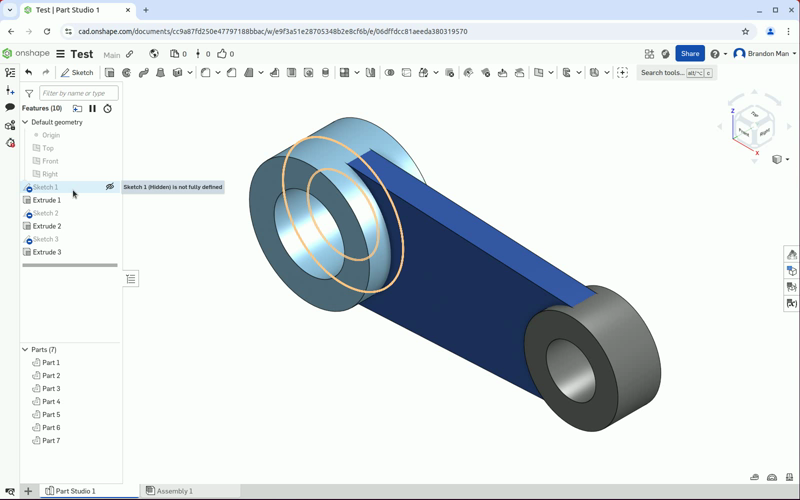
click(73, 189)